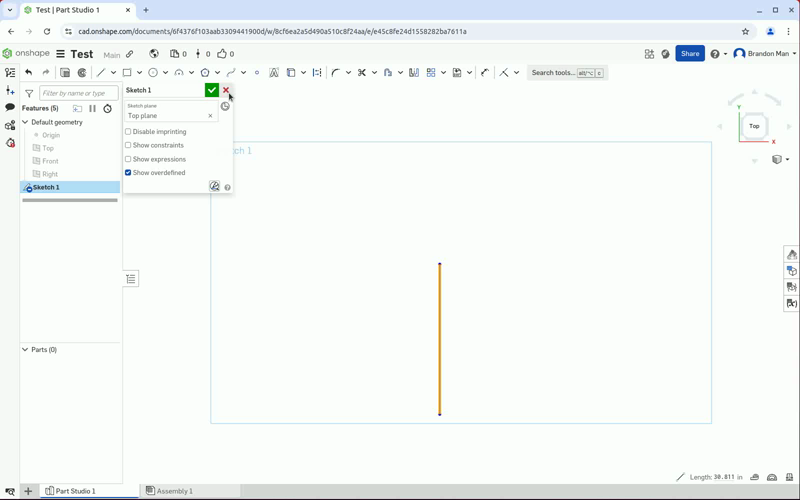
key(shift+h)
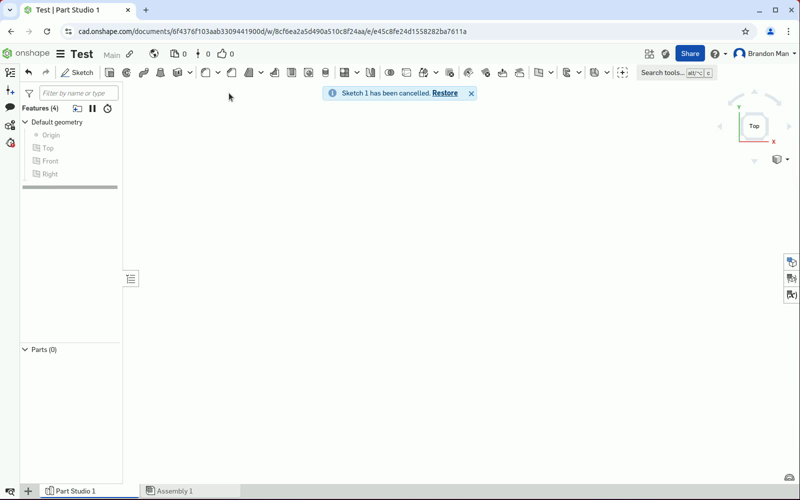
mouse_move(73, 352)
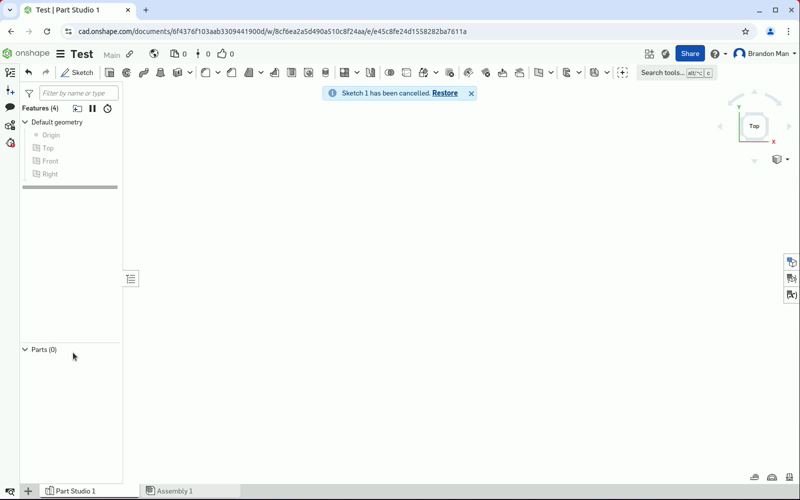
key(y)
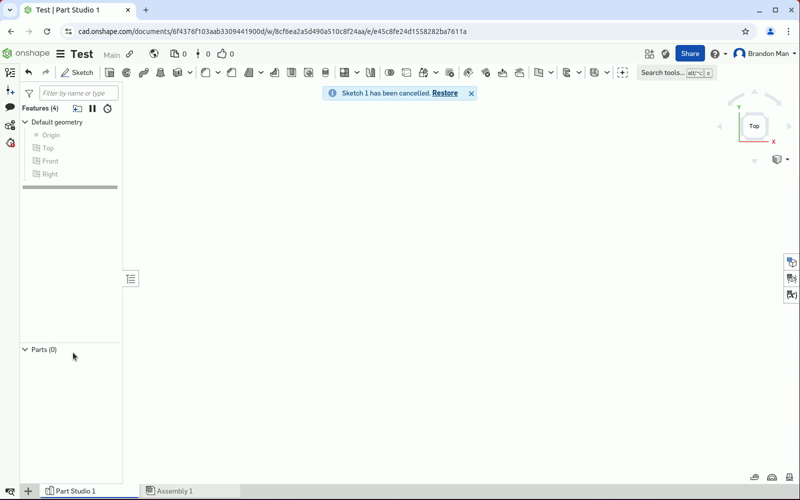
key(shift+p)
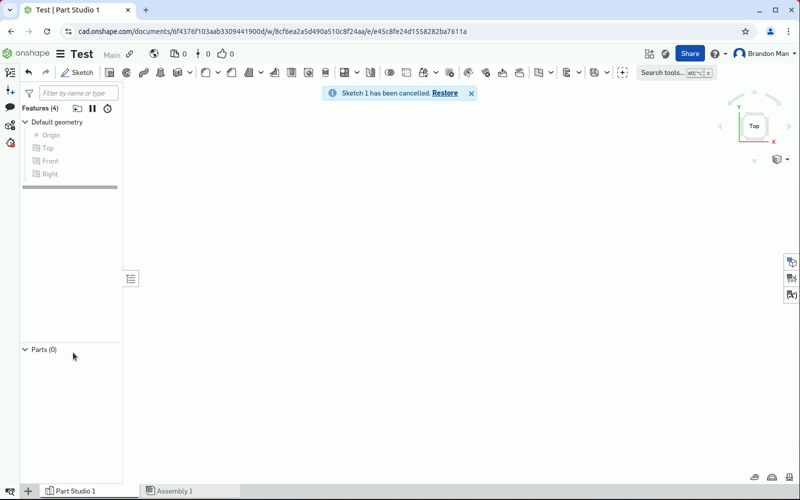
key(space)
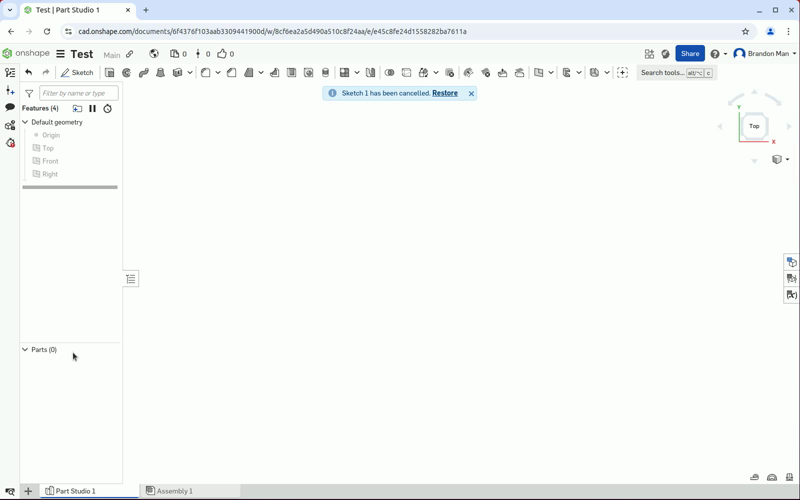
key_down(shift)
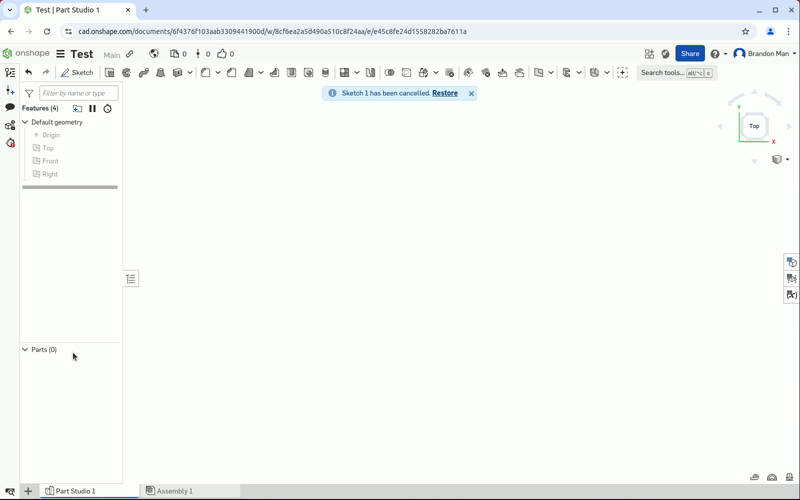
key(up)
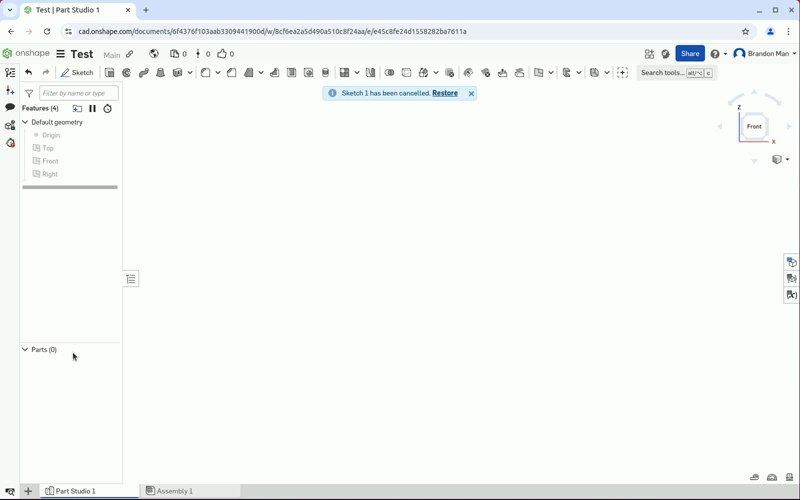
key_up(shift)
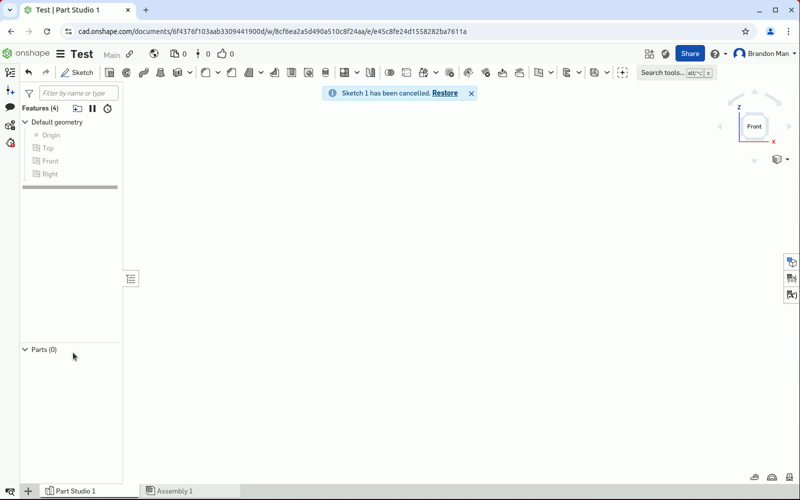
mouse_move(73, 352)
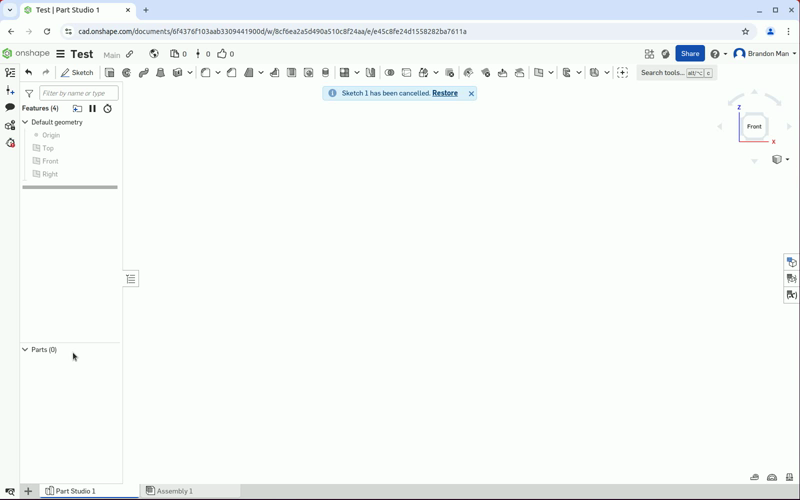
key(shift+y)
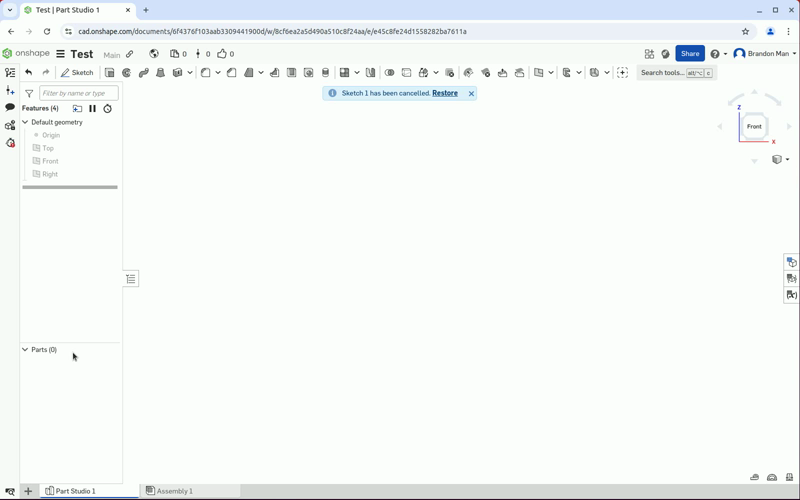
key(shift+s)
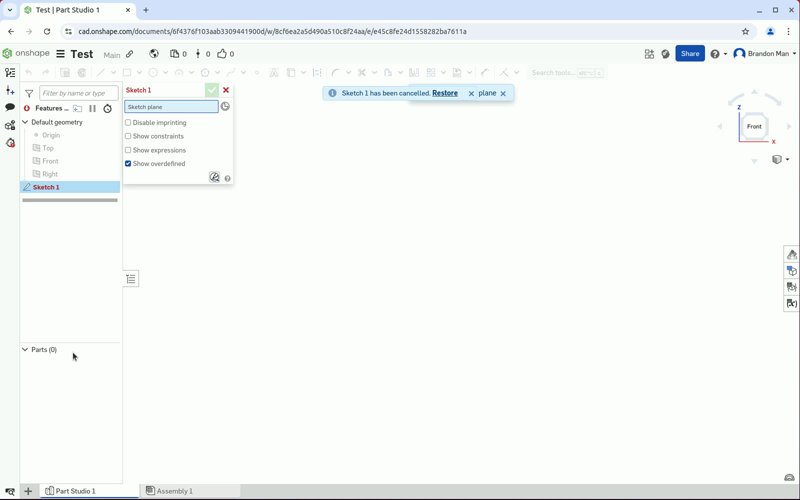
mouse_move(73, 163)
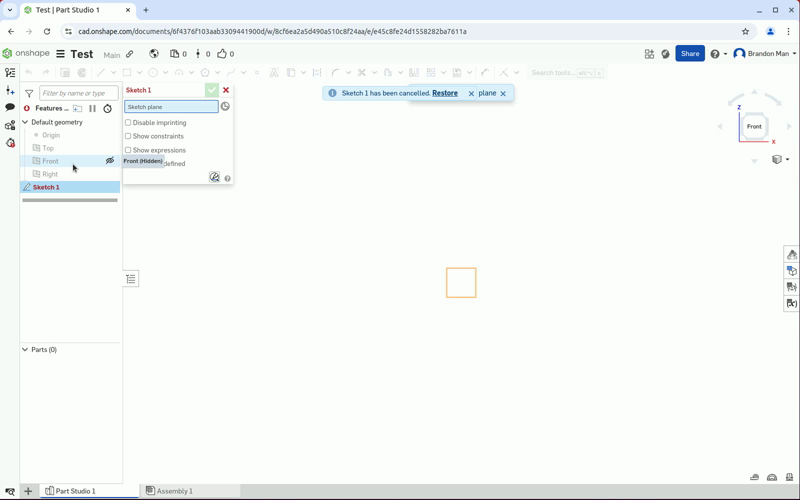
click(73, 163)
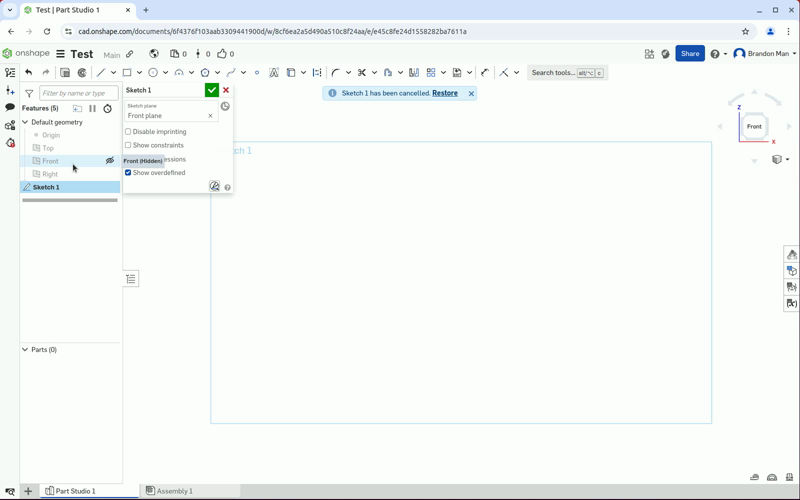
mouse_move(73, 352)
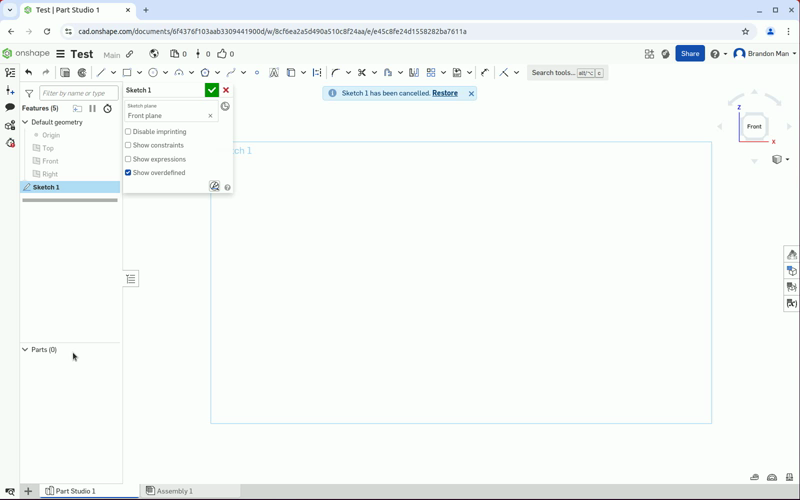
key(y)
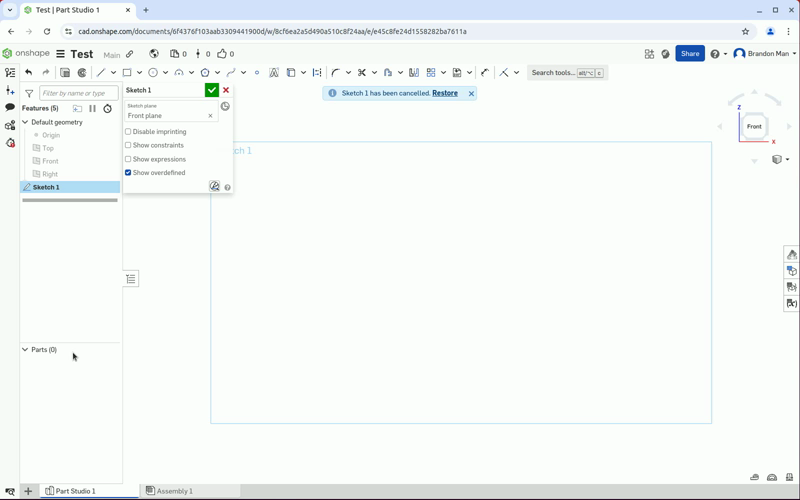
key(l)
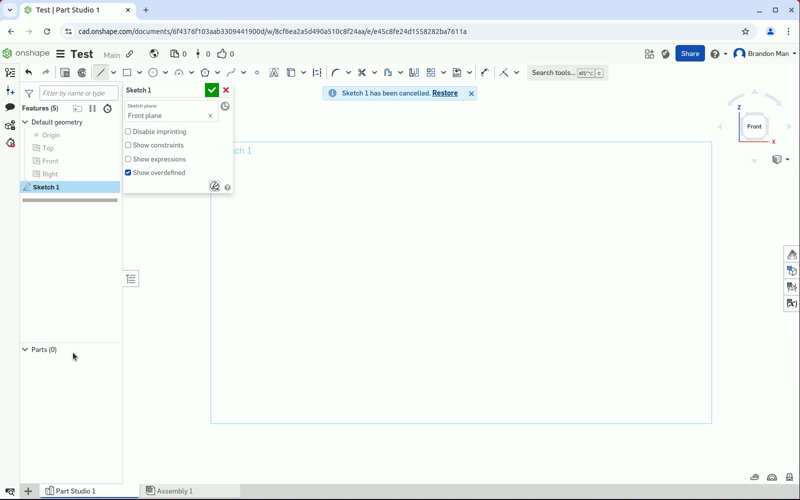
key_down(shift)
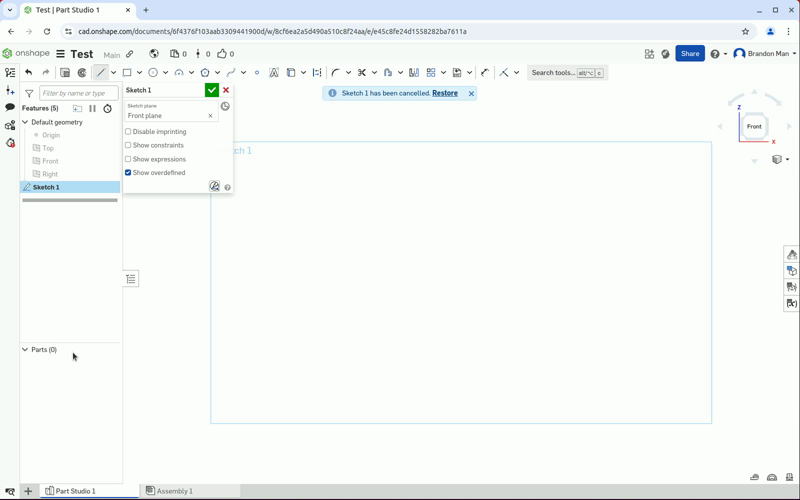
mouse_move(406, 335)
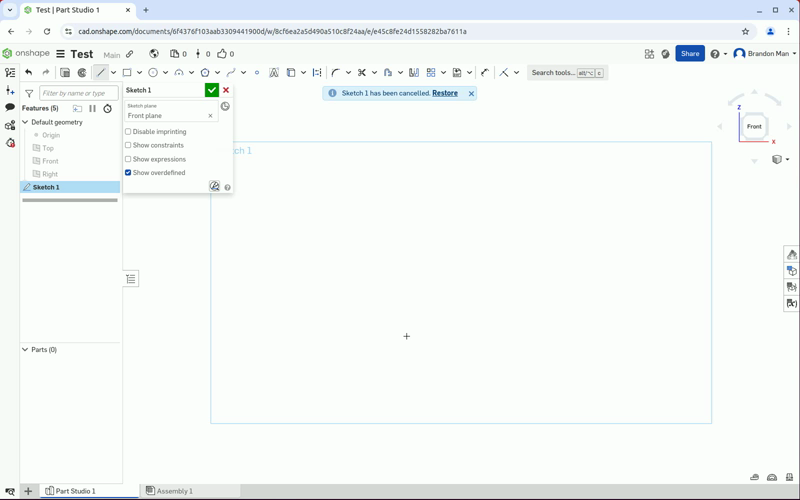
click(406, 335)
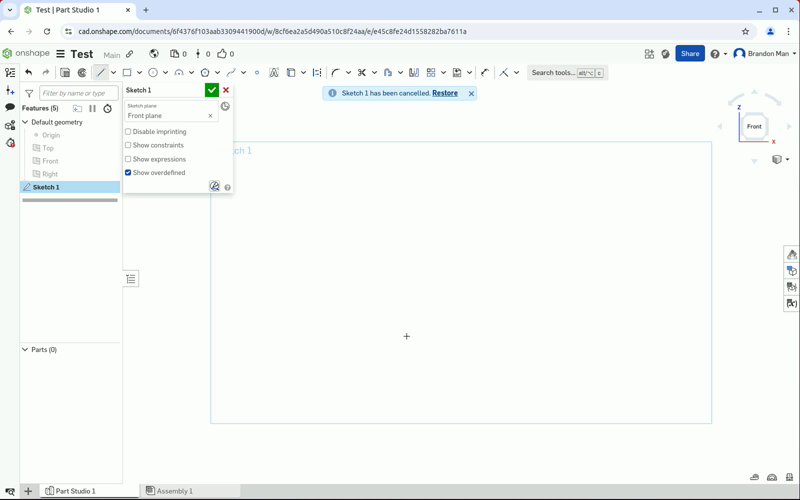
key_up(shift)
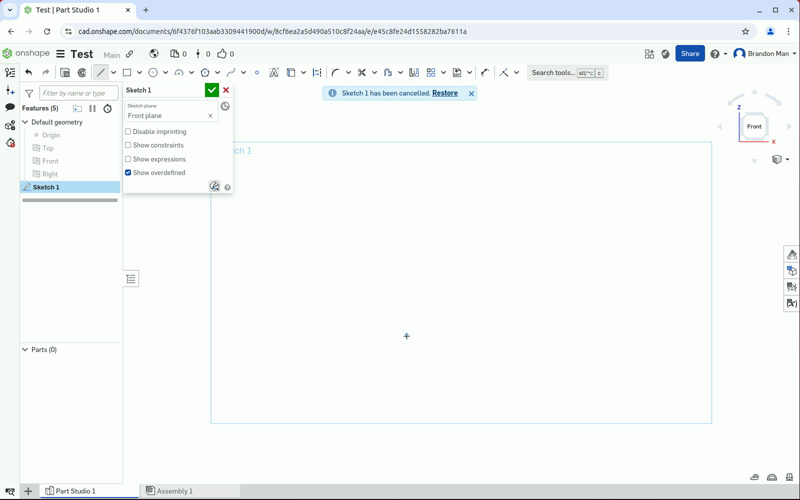
key_down(shift)
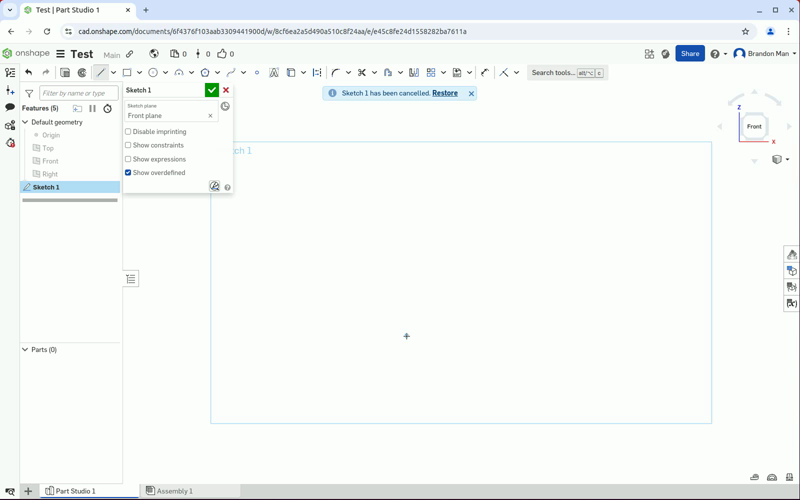
mouse_move(436, 335)
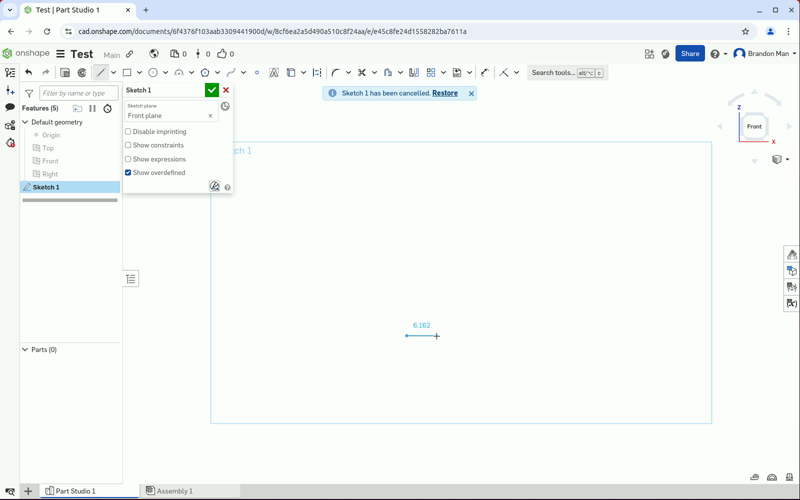
mouse_move(466, 335)
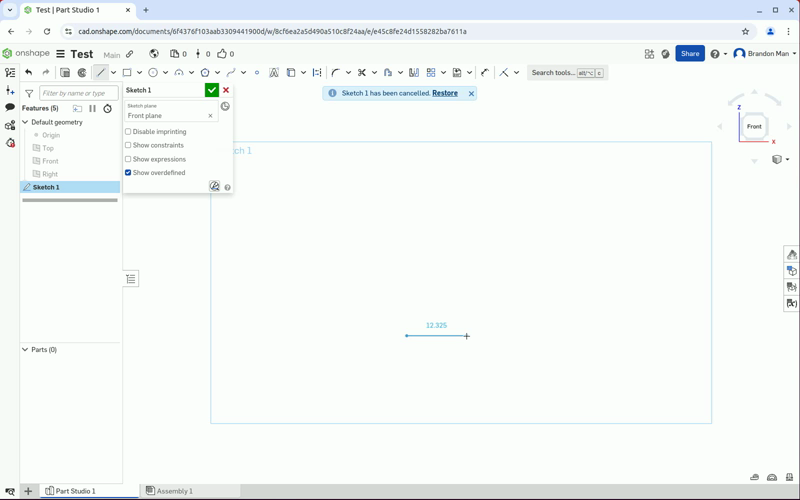
click(466, 335)
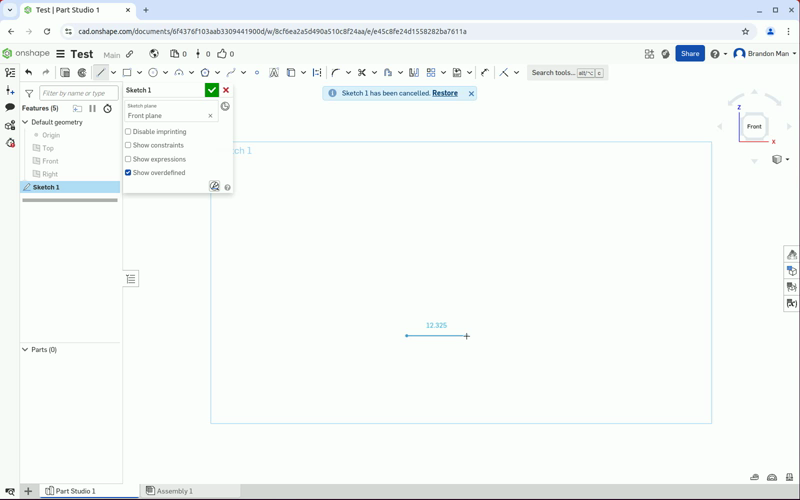
key_up(shift)
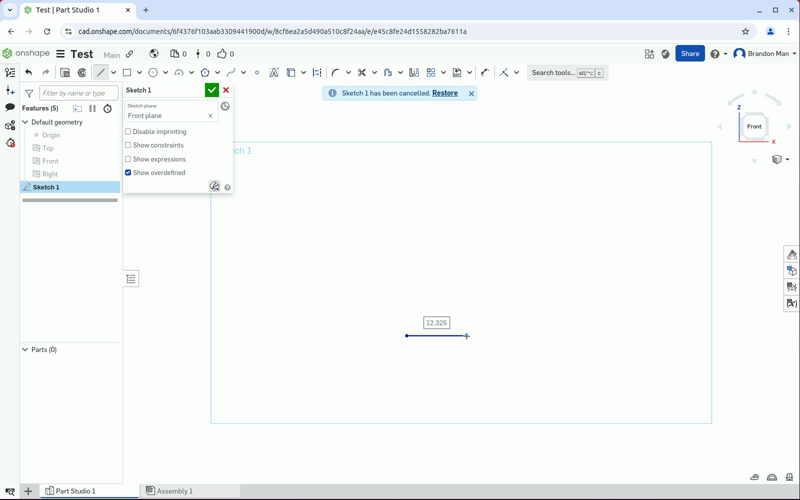
key_down(shift)
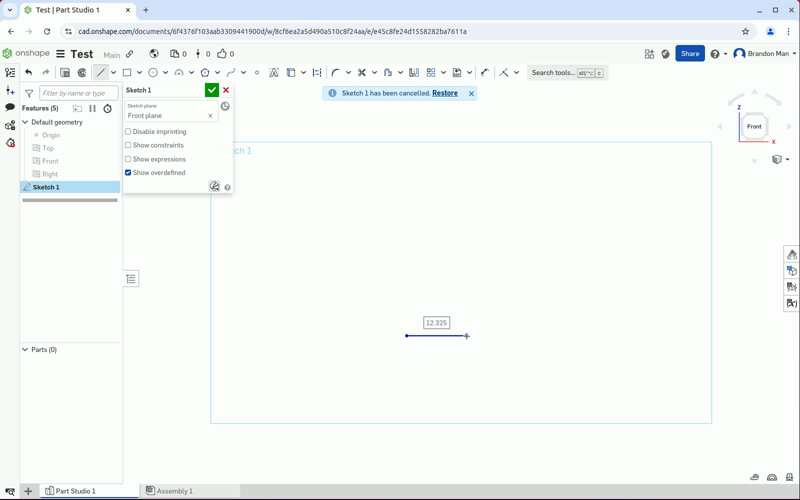
mouse_move(496, 335)
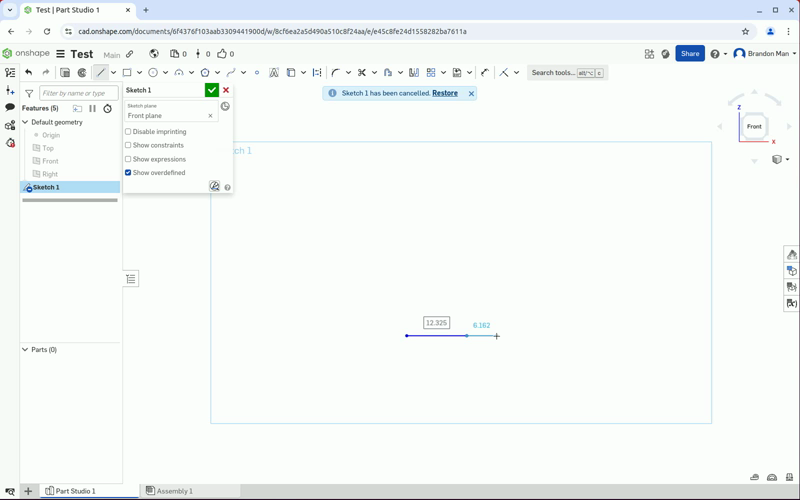
mouse_move(466, 395)
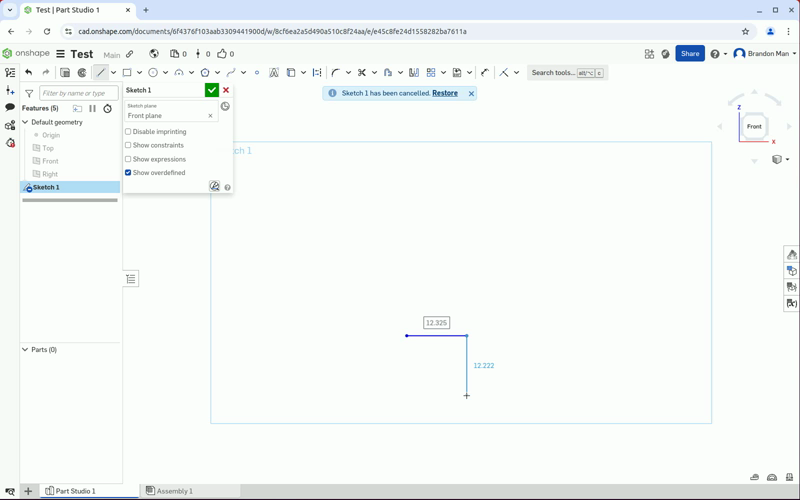
click(466, 395)
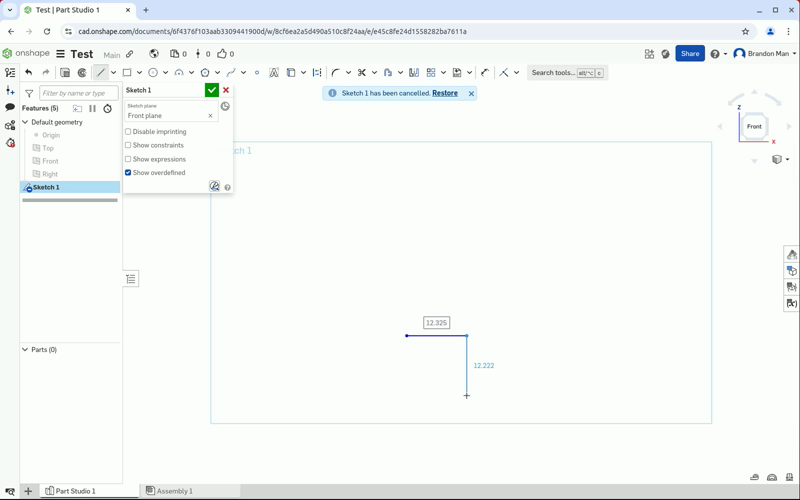
key_up(shift)
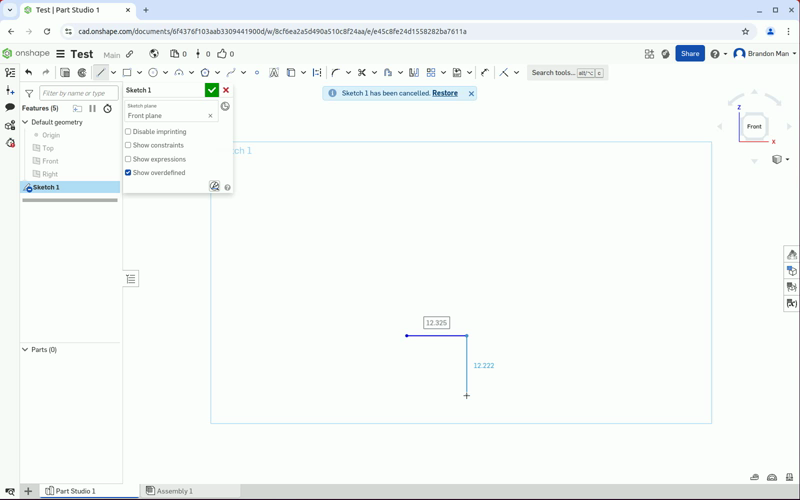
key_down(shift)
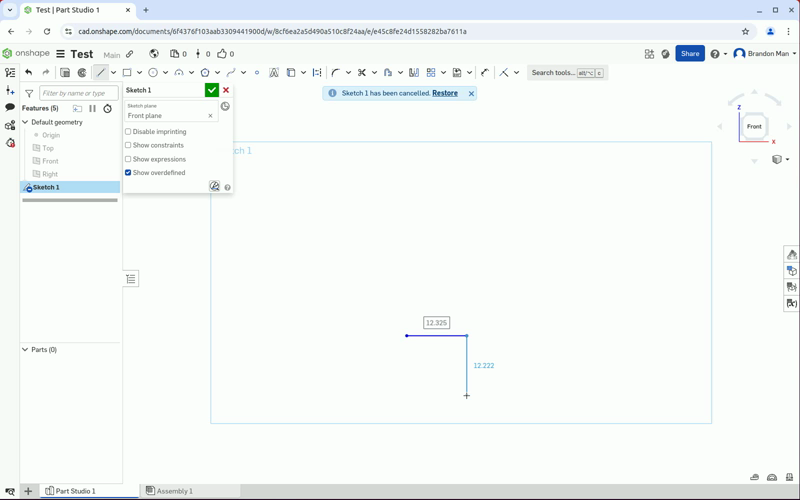
mouse_move(496, 395)
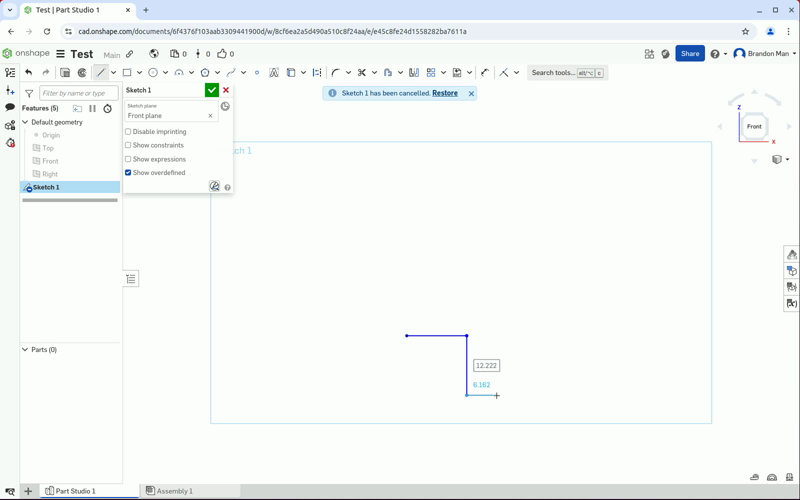
mouse_move(525, 395)
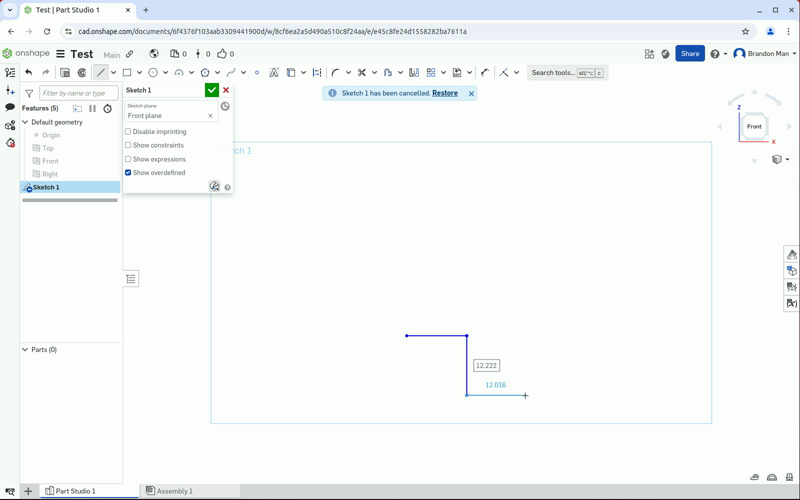
click(525, 395)
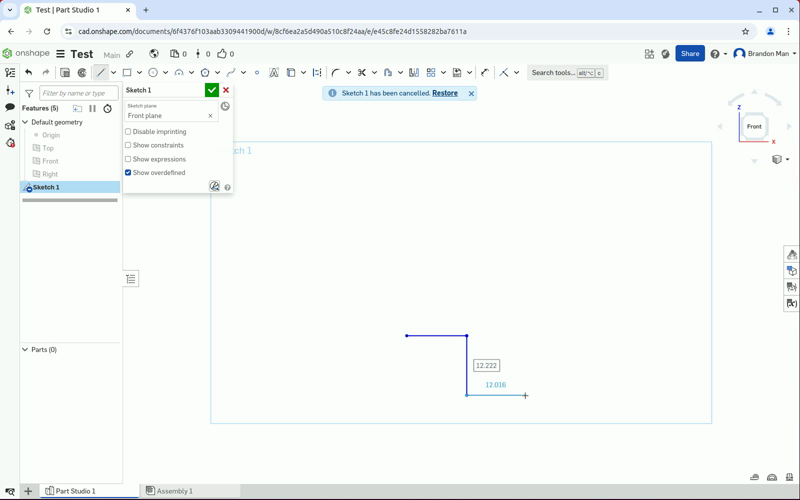
key_up(shift)
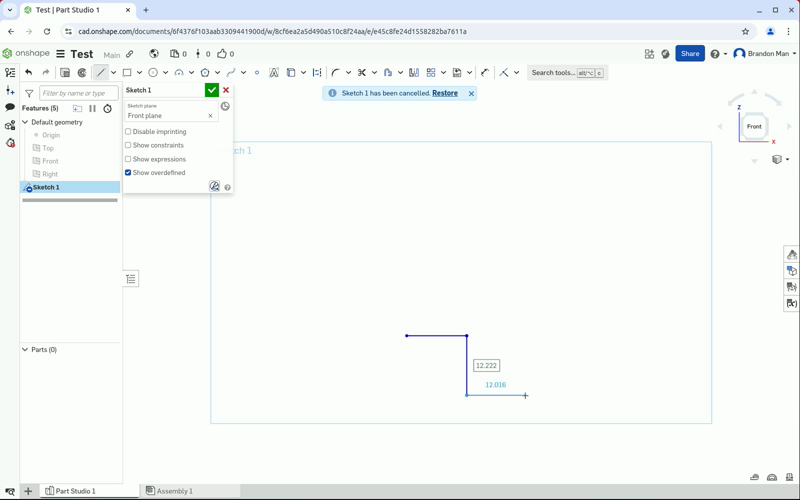
key_down(shift)
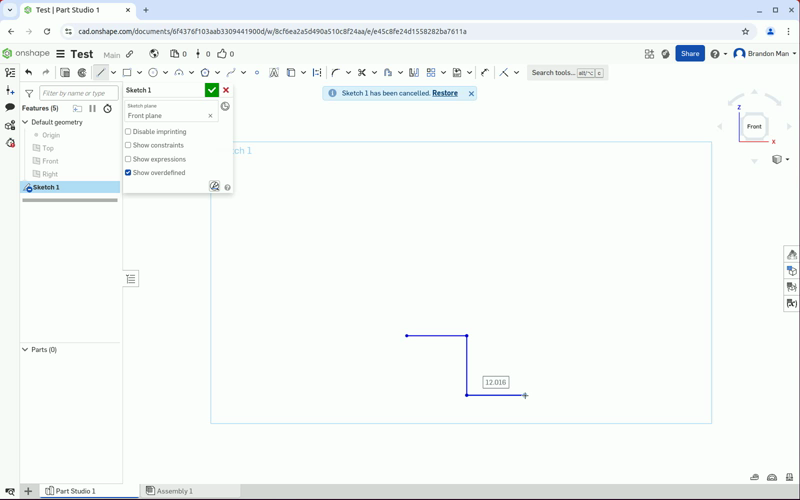
mouse_move(525, 217)
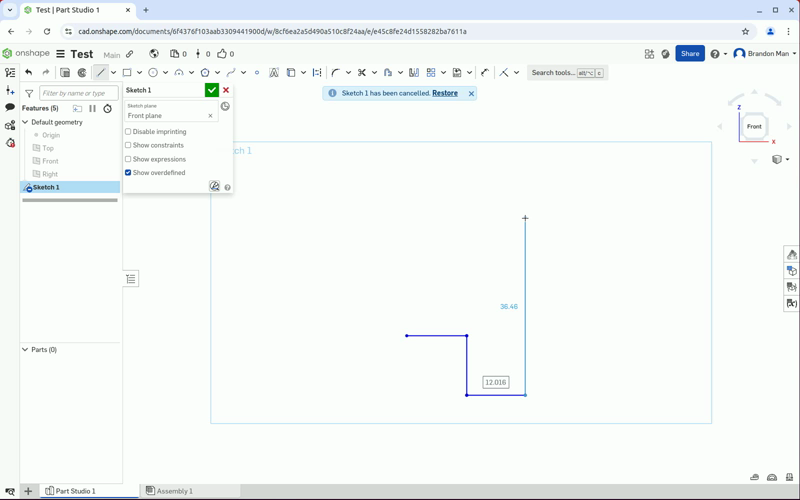
click(525, 217)
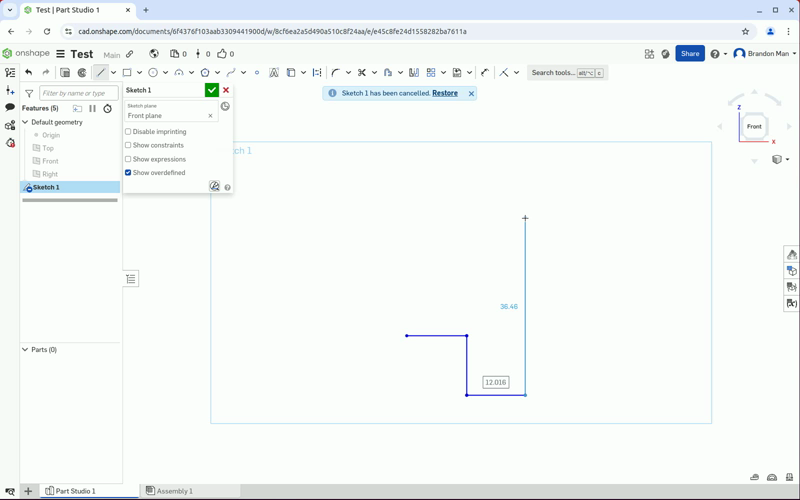
key_up(shift)
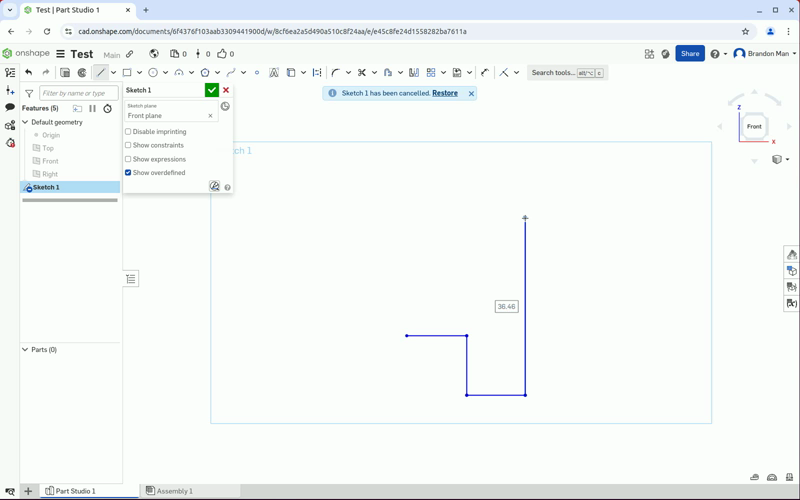
key_down(shift)
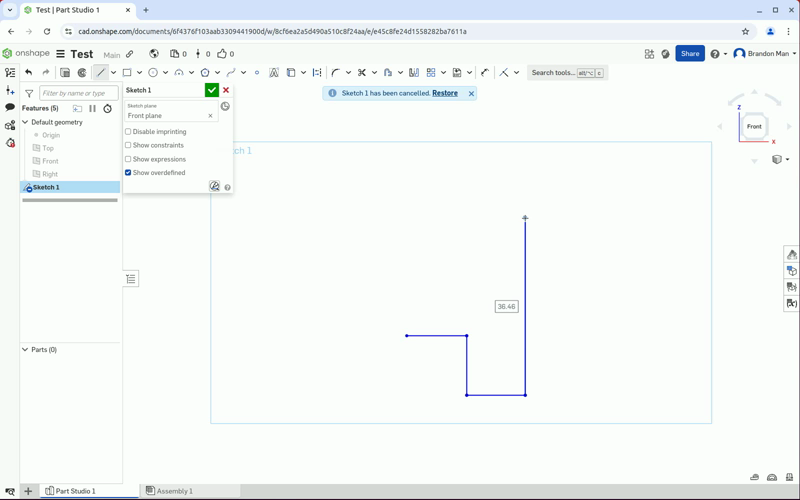
mouse_move(406, 217)
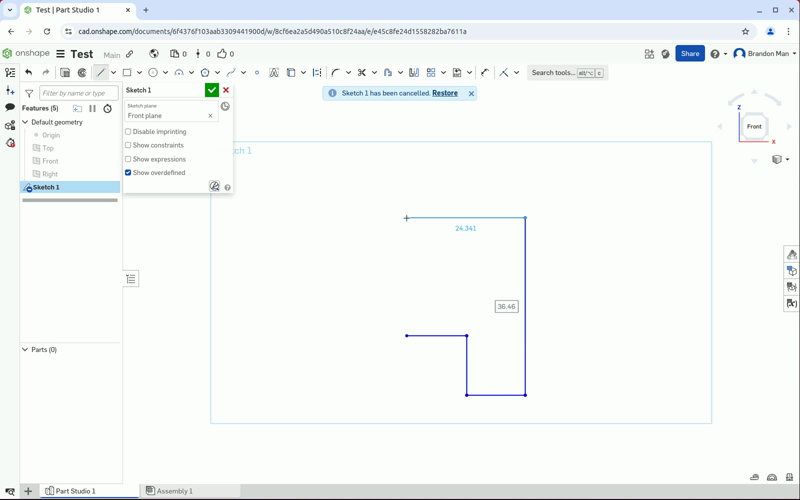
click(406, 217)
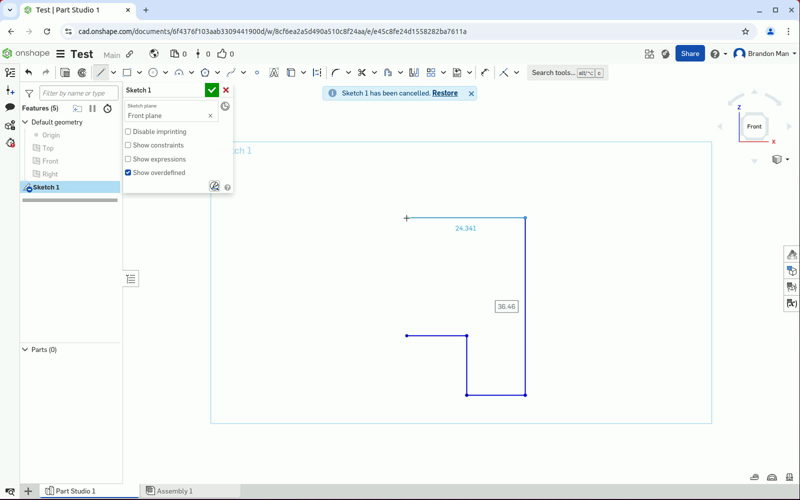
key_up(shift)
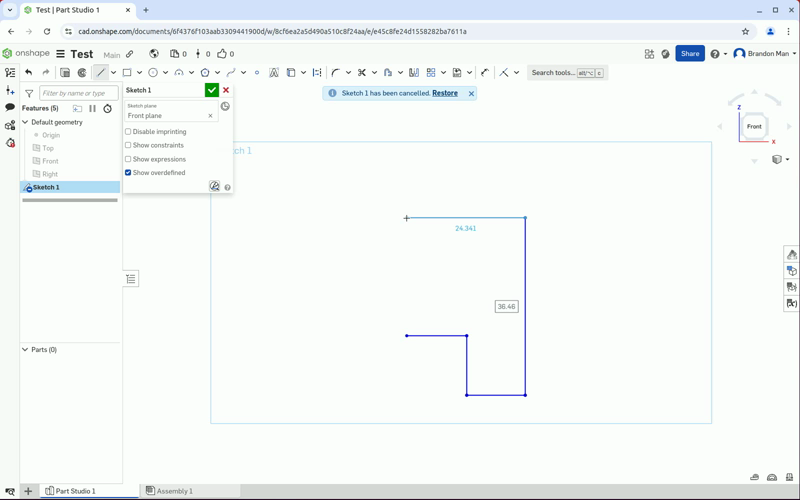
key_down(shift)
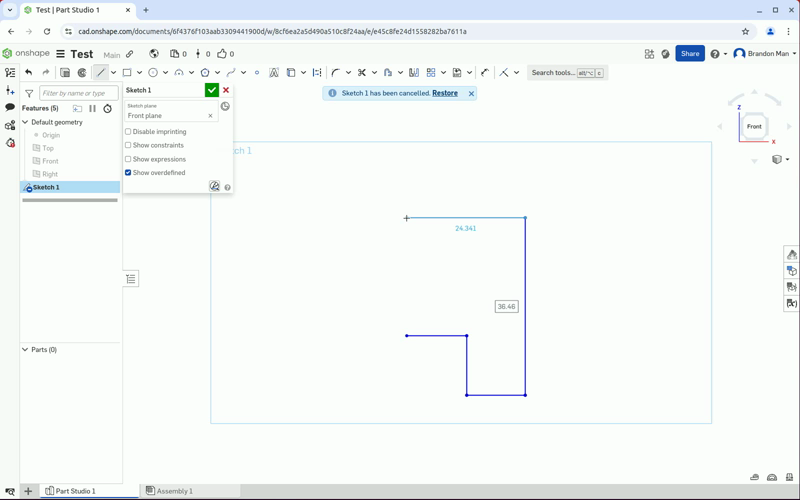
mouse_move(406, 335)
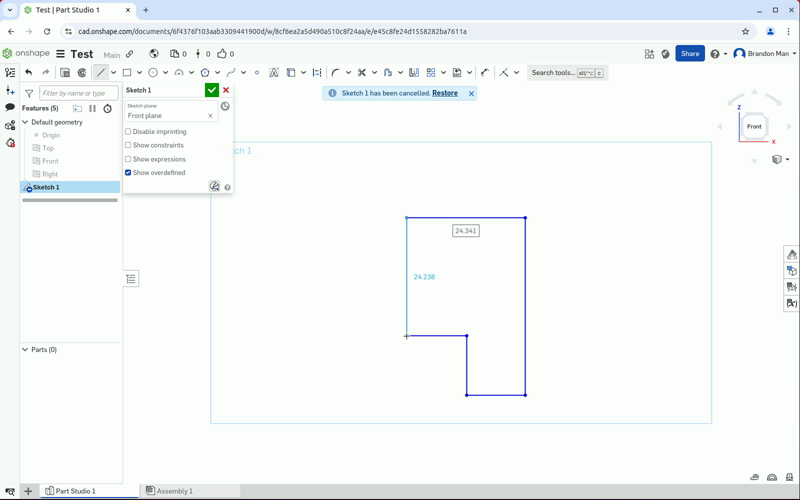
key_up(shift)
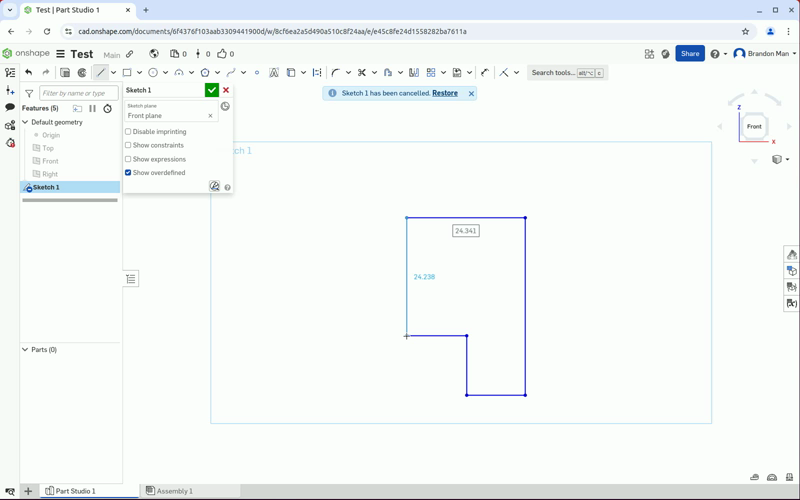
click(406, 335)
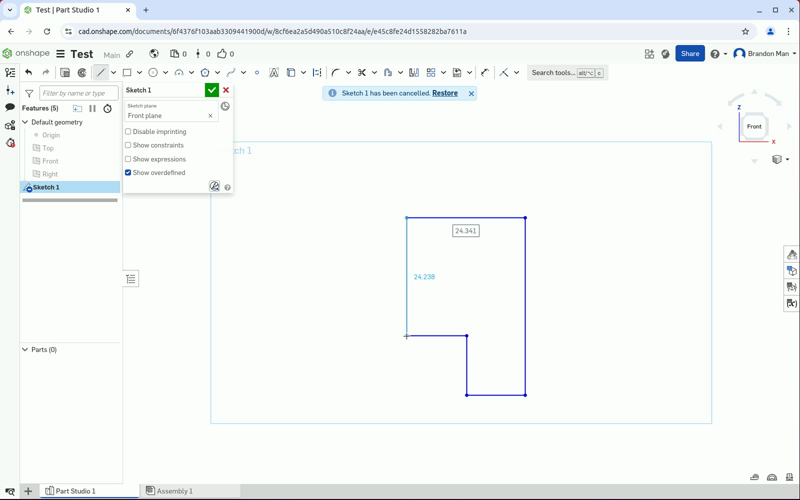
key(esc)
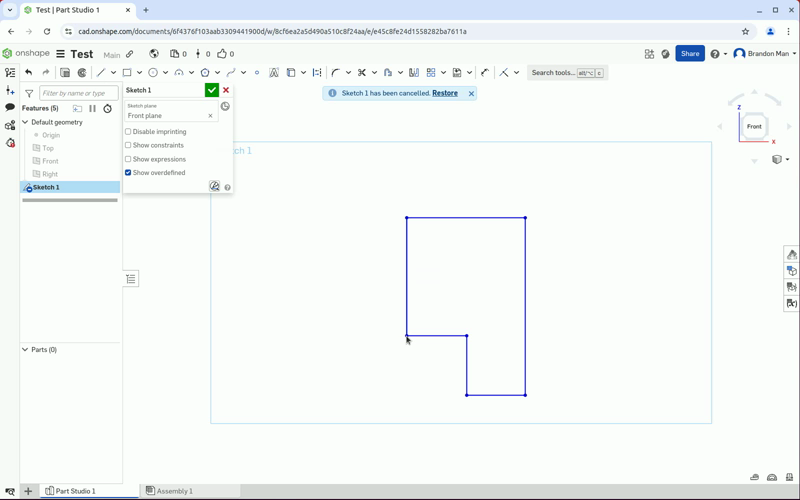
mouse_move(454, 238)
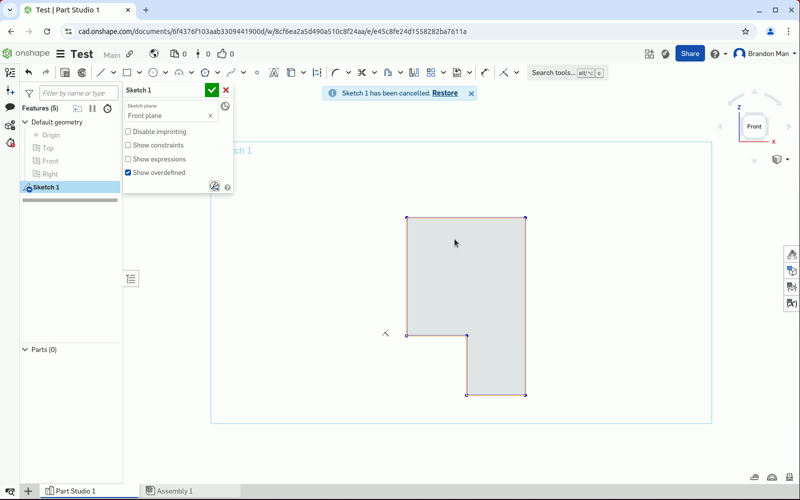
click(454, 238)
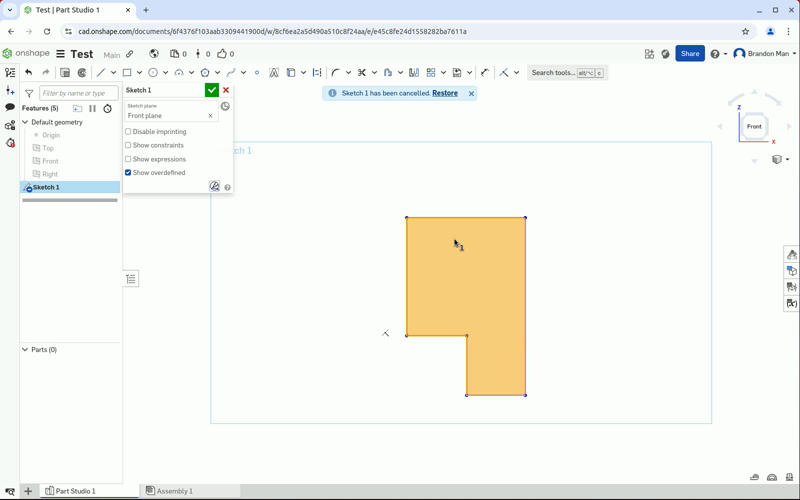
mouse_move(73, 352)
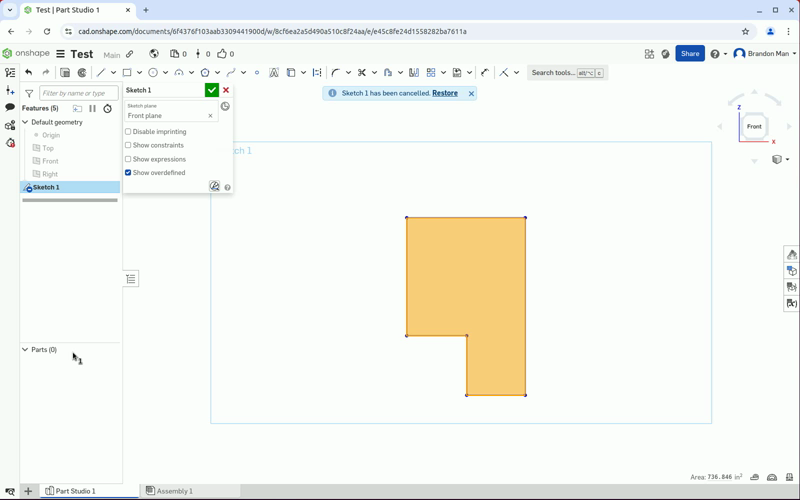
key(shift+y)
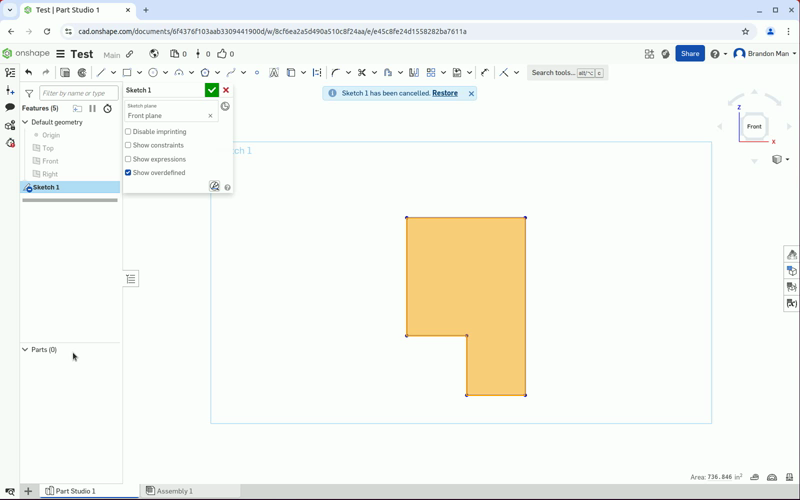
key(shift+e)
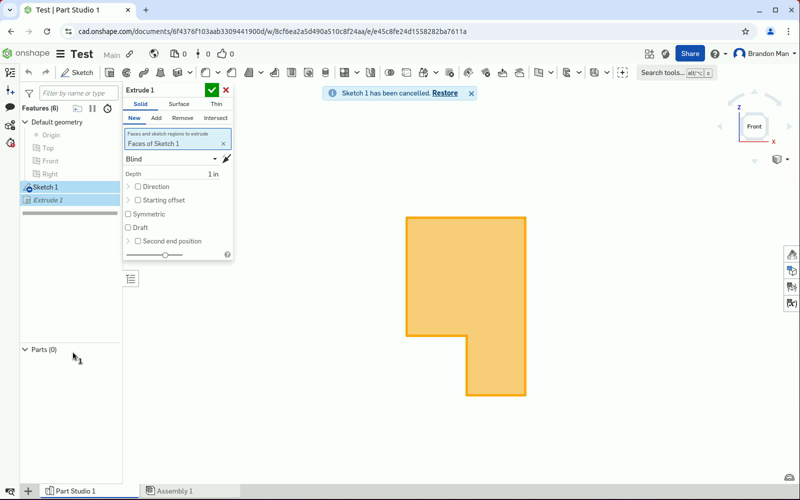
mouse_move(143, 106)
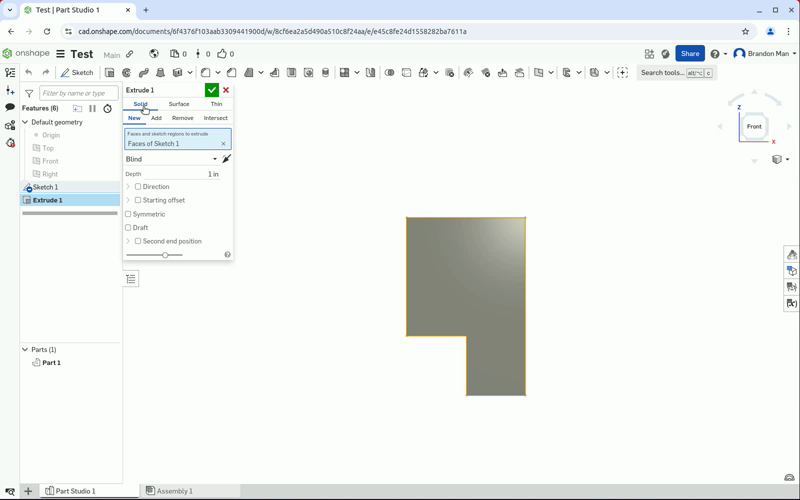
click(143, 106)
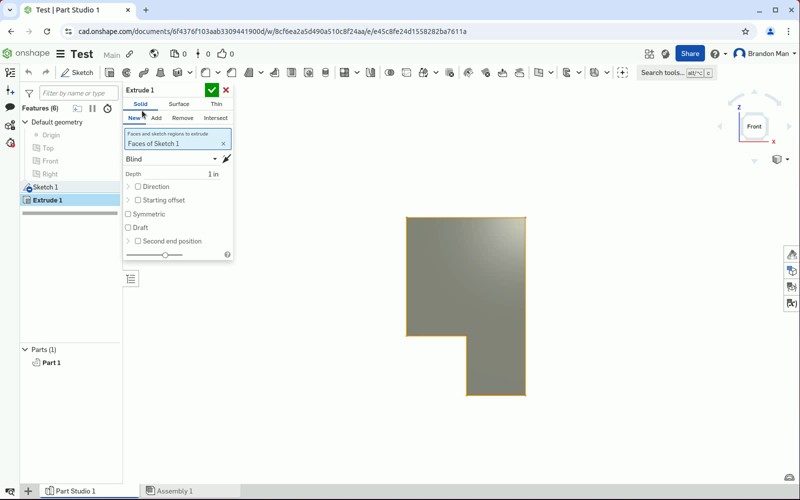
mouse_move(137, 120)
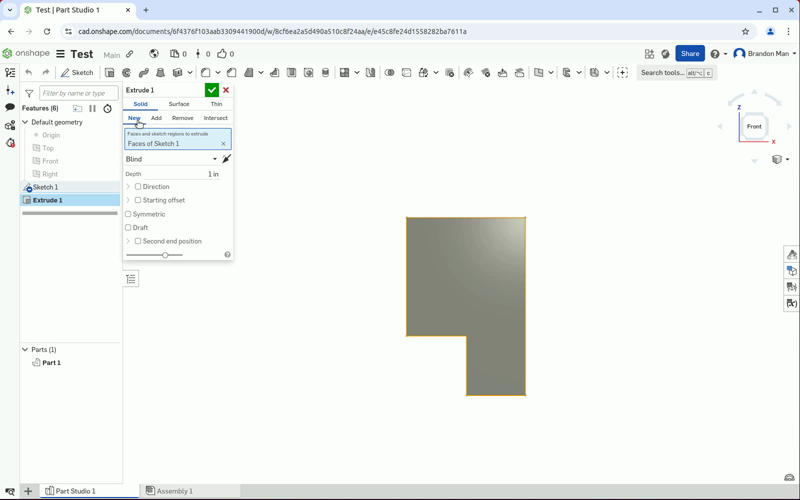
click(137, 120)
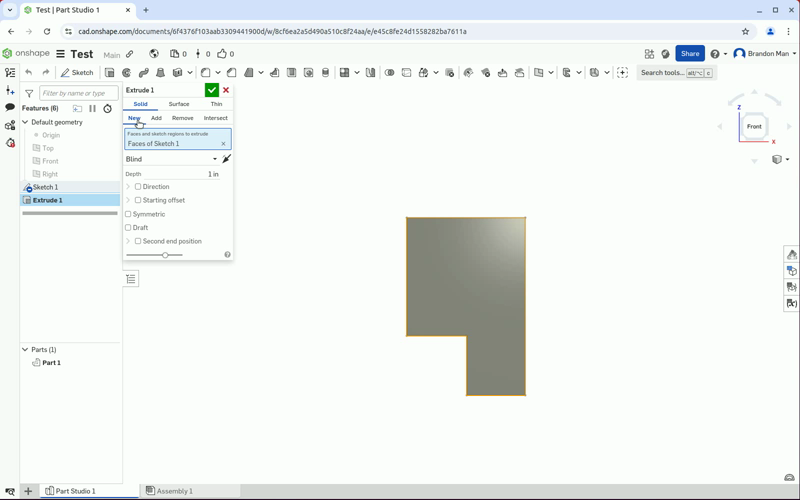
key(tab, 4)
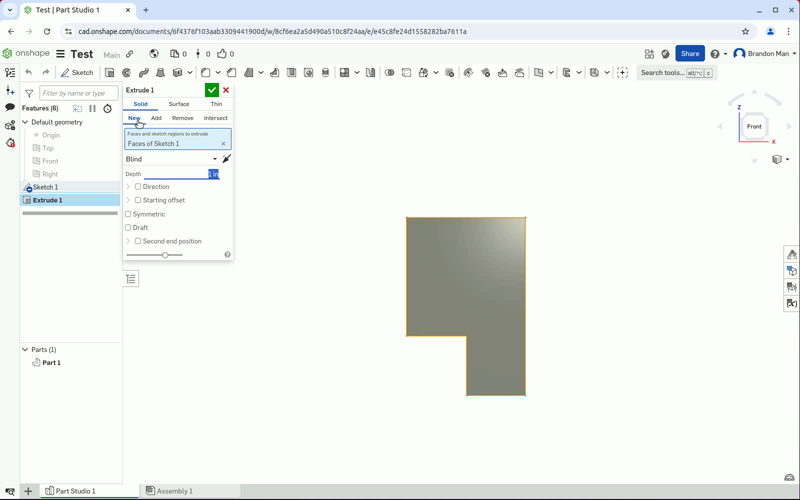
text(12.276)
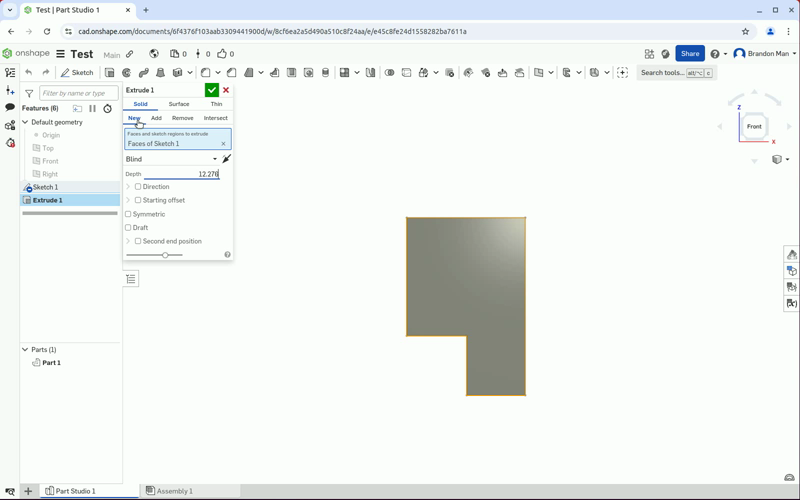
key(enter)
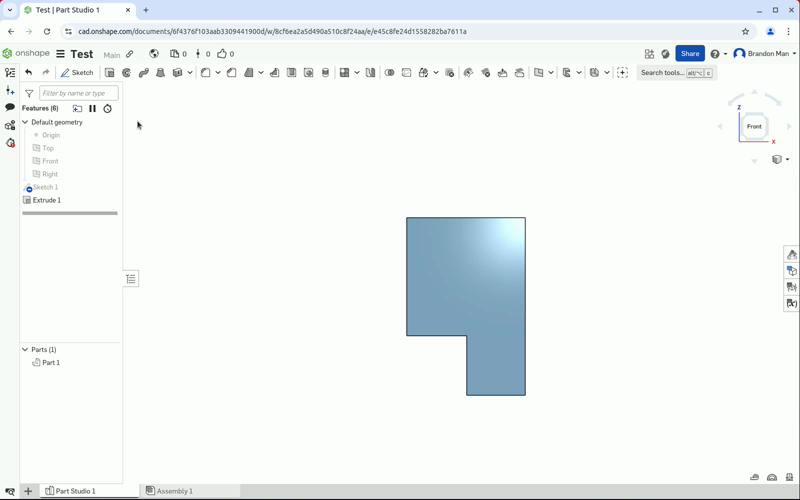
key(shift+h)
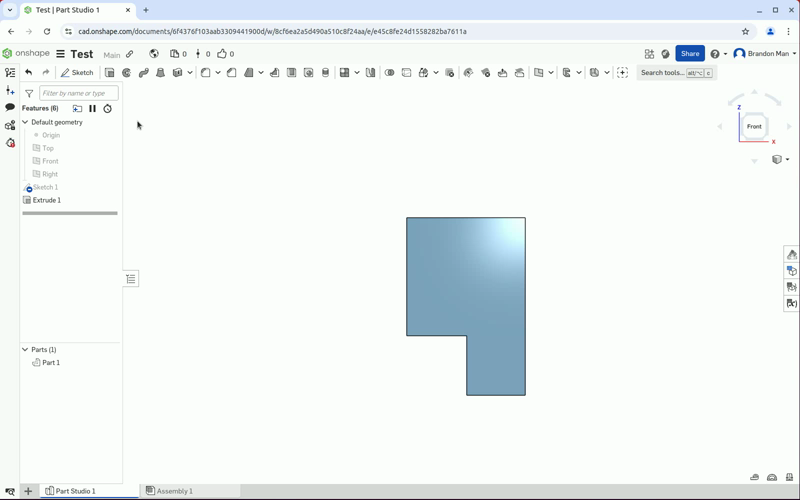
key(shift+h)
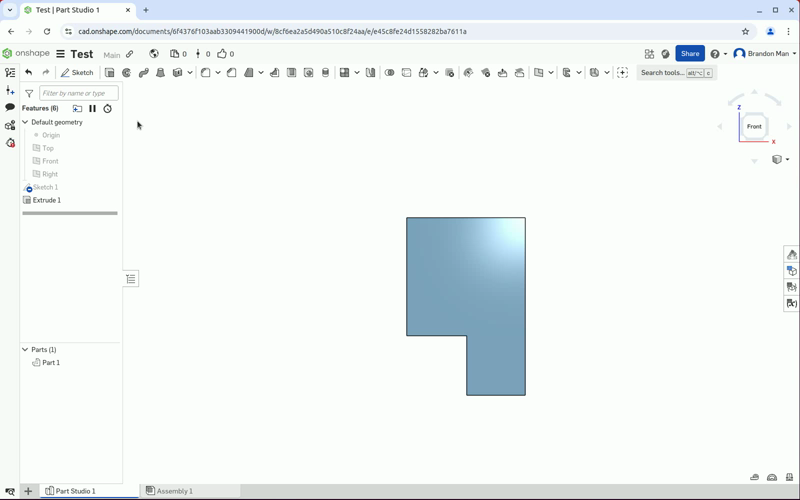
mouse_move(73, 189)
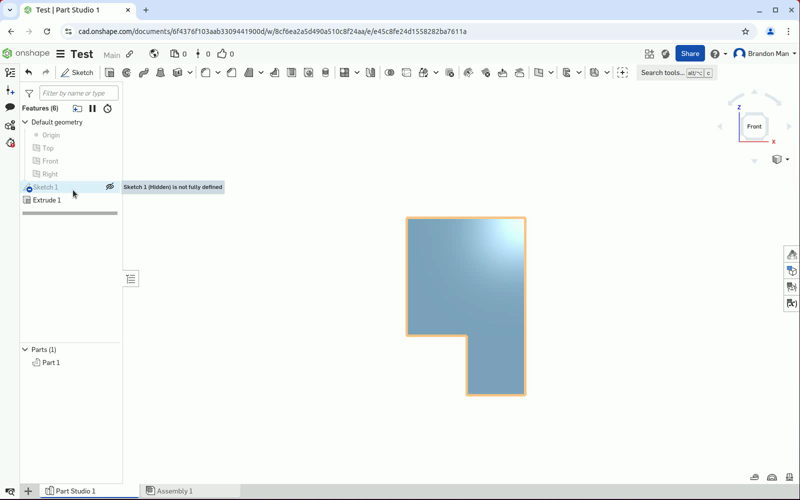
click(73, 189)
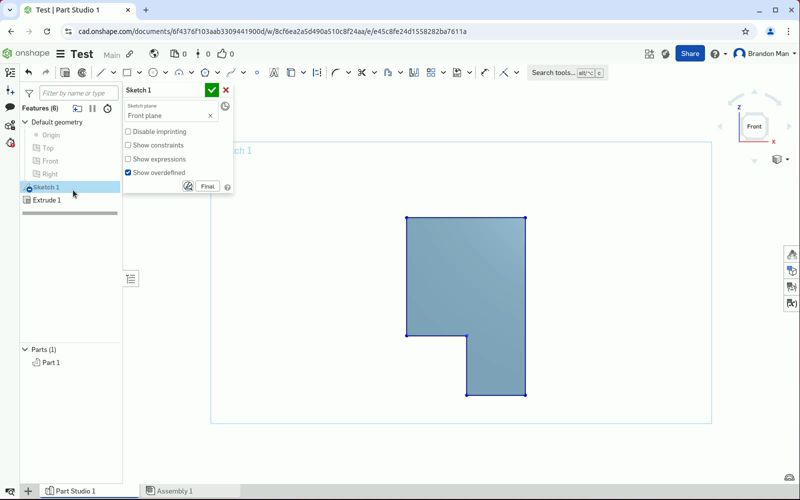
mouse_move(229, 92)
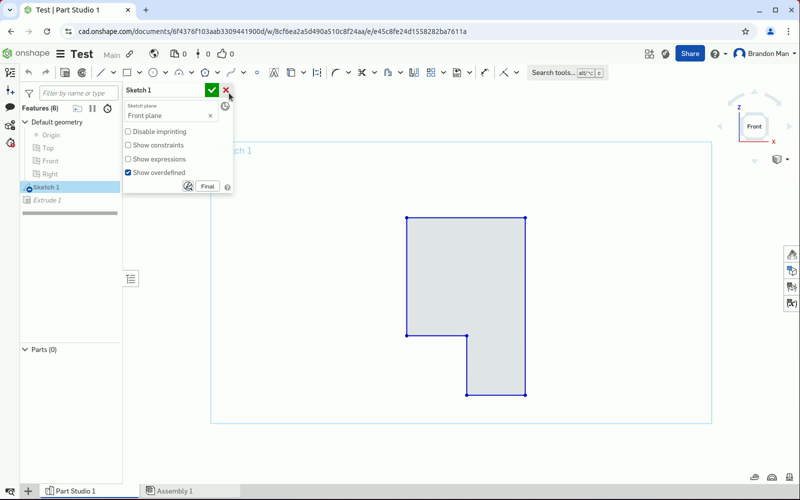
click(229, 92)
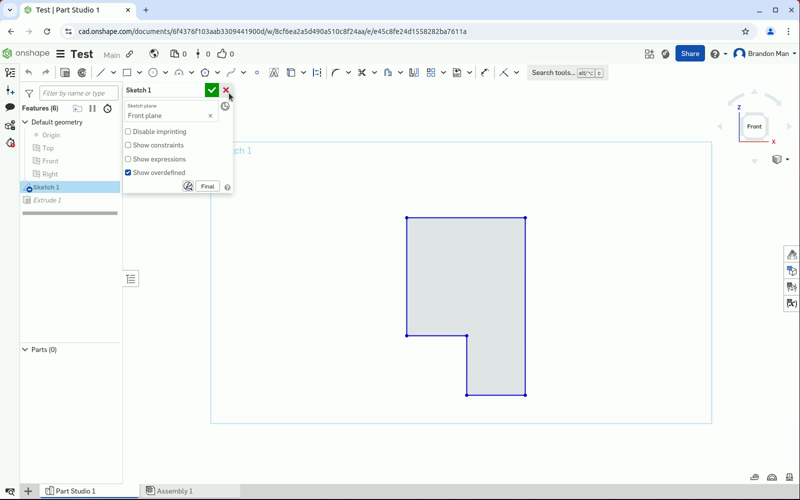
key(shift+s)
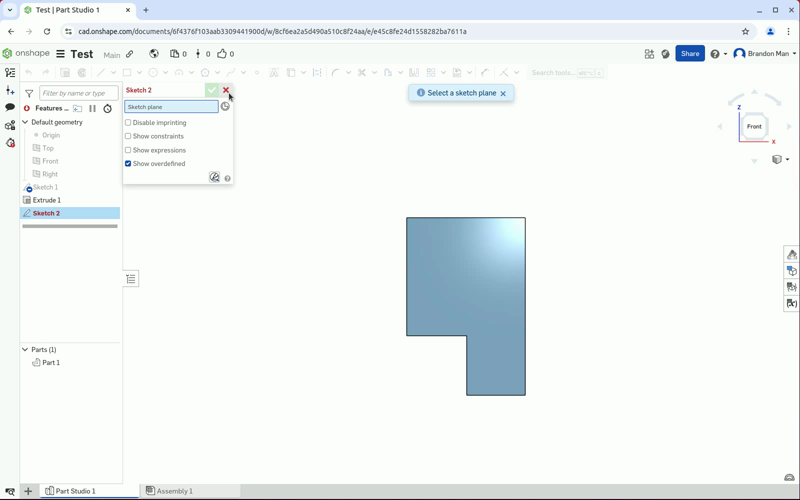
mouse_move(73, 163)
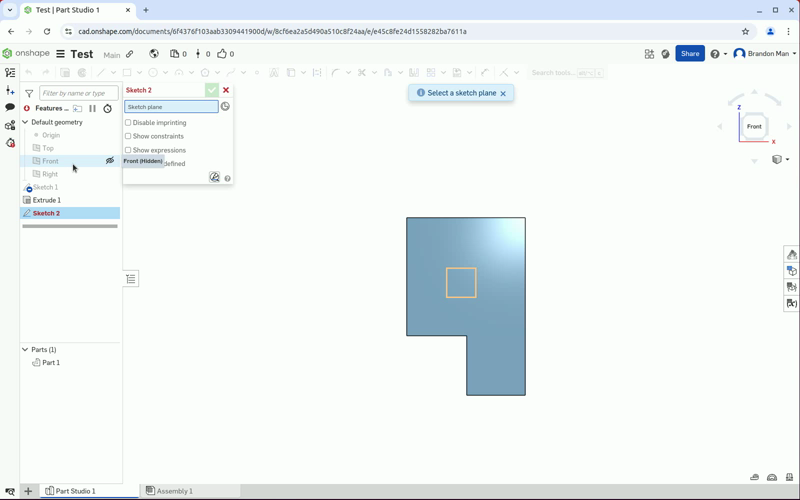
click(73, 163)
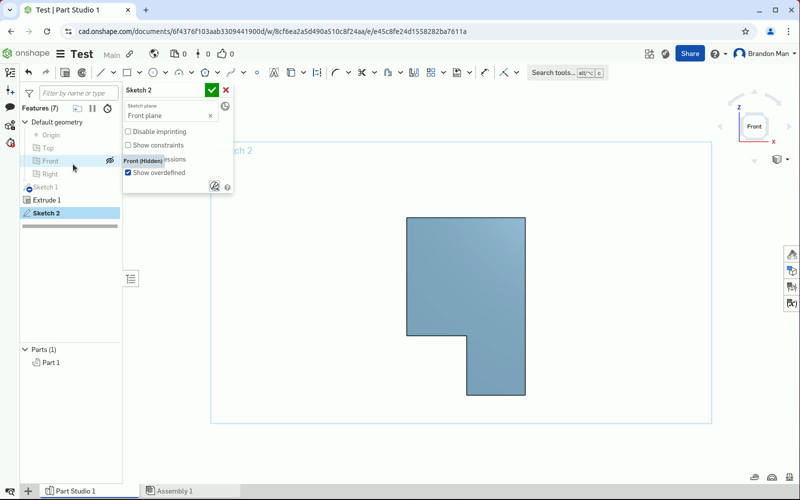
mouse_move(73, 352)
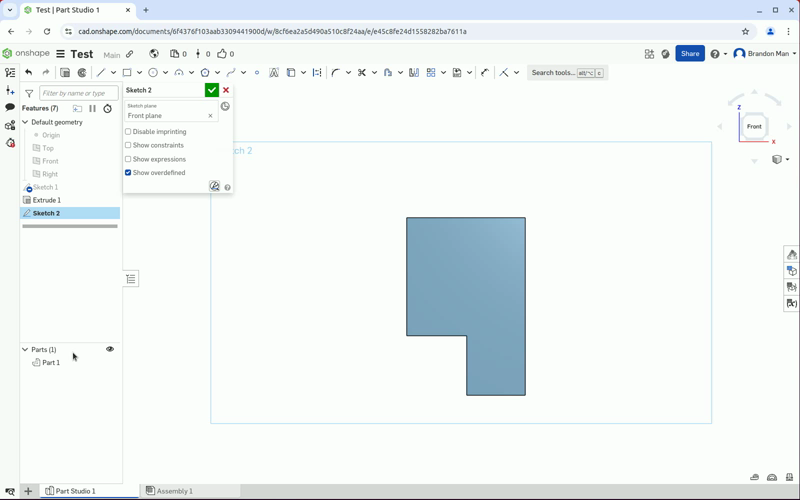
key(y)
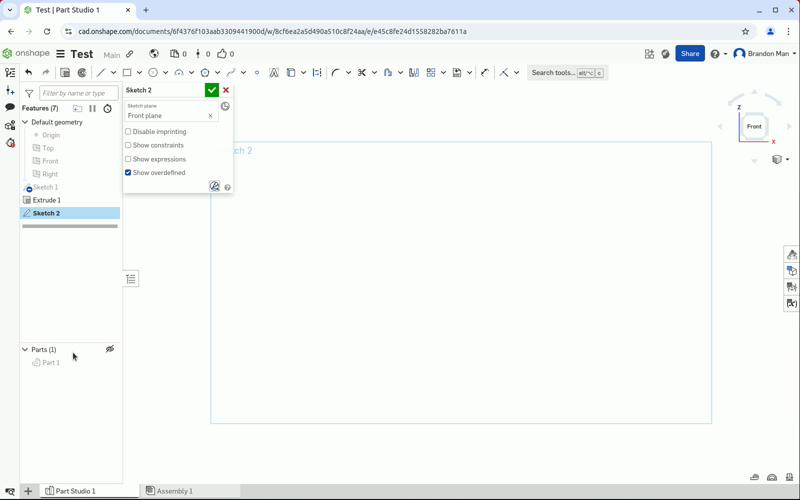
key(l)
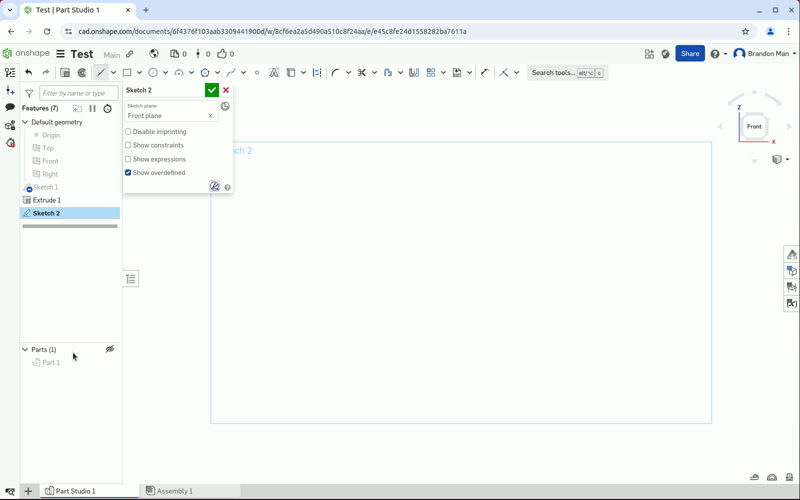
key_down(shift)
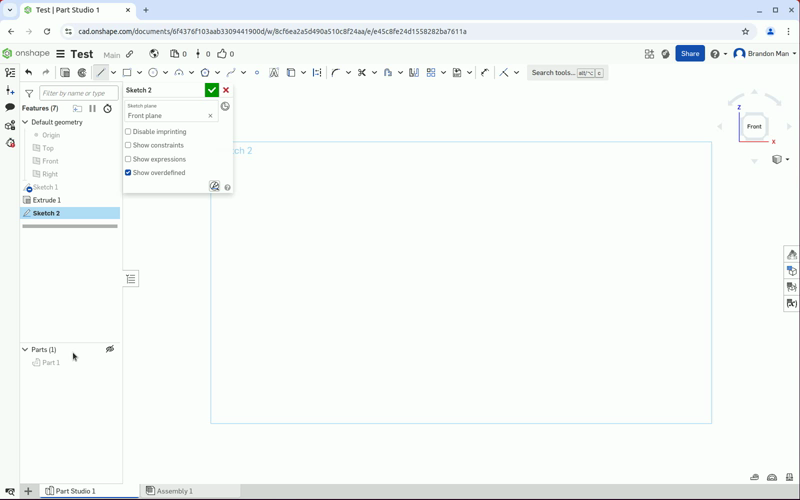
mouse_move(466, 395)
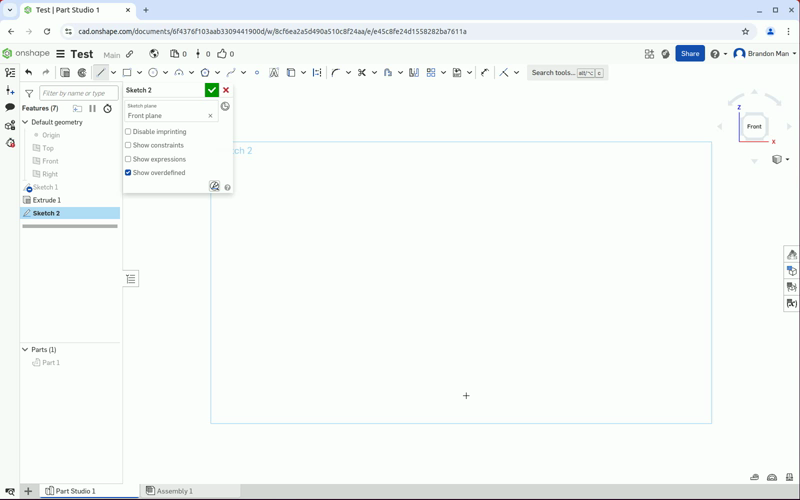
click(466, 395)
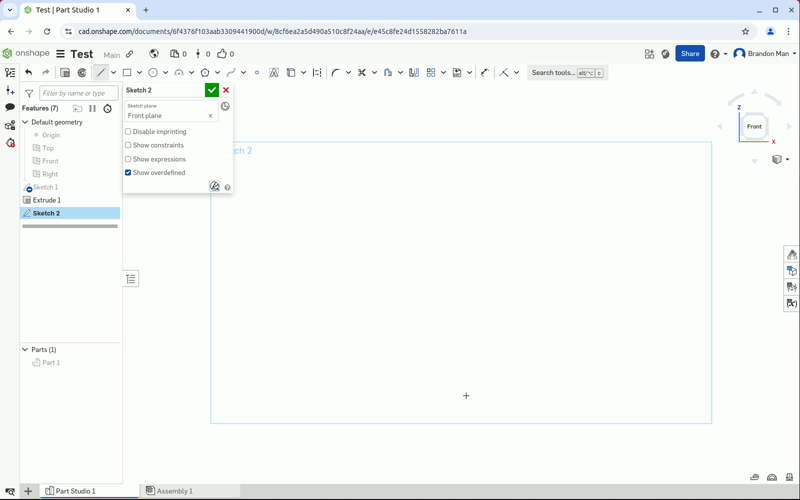
key_up(shift)
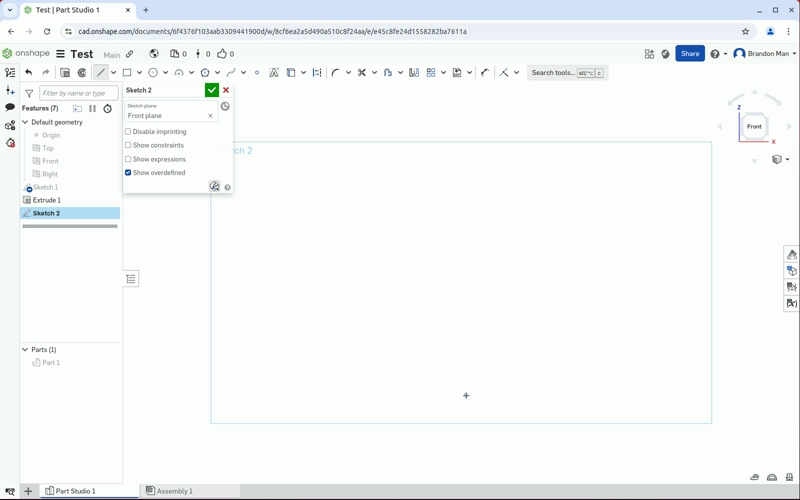
key_down(shift)
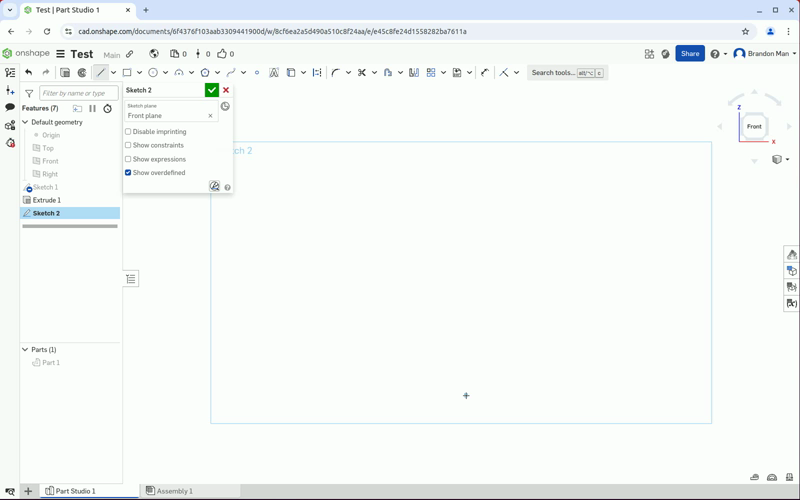
mouse_move(527, 395)
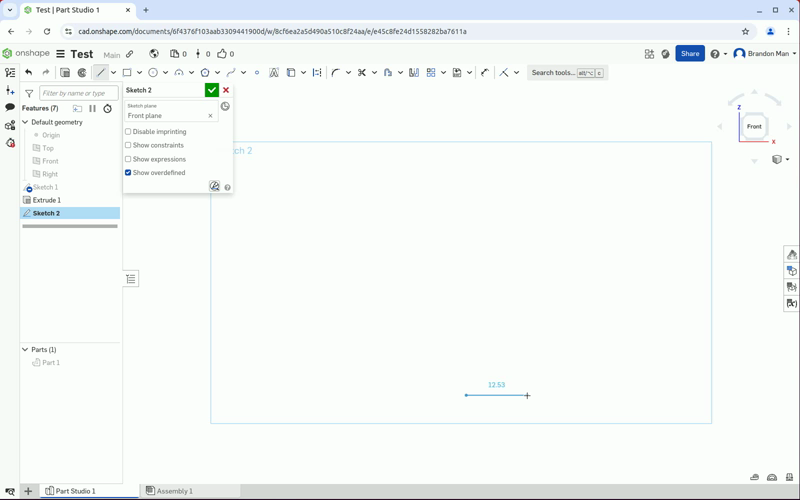
click(527, 395)
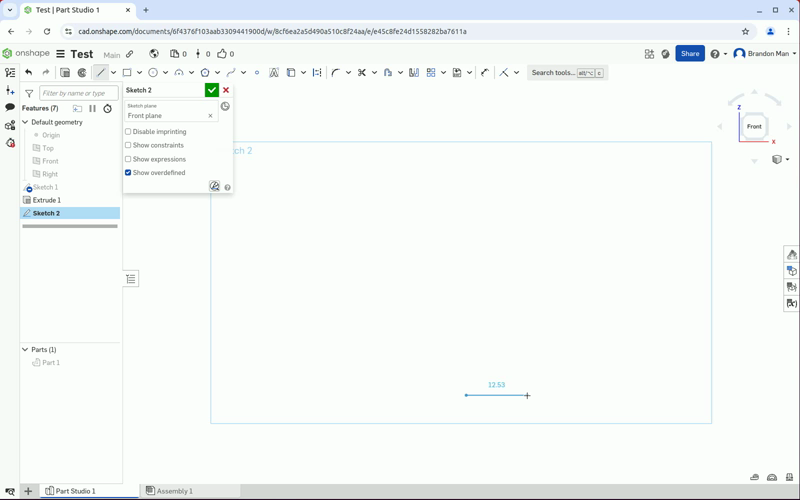
key_up(shift)
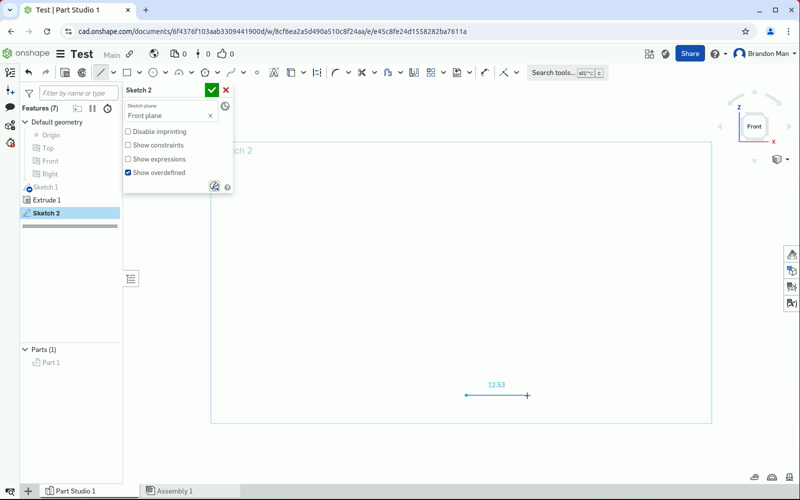
key_down(shift)
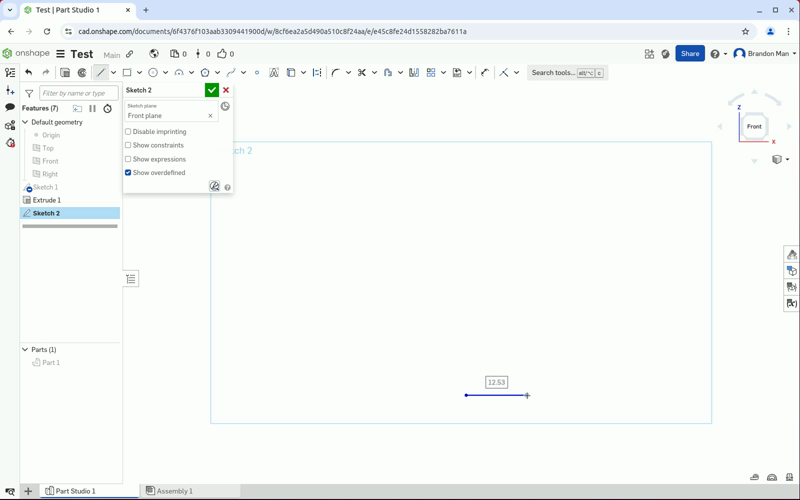
mouse_move(527, 335)
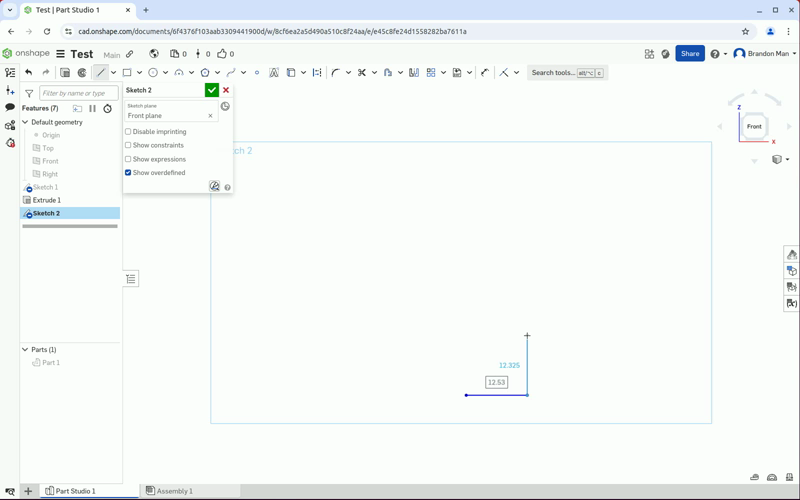
click(527, 335)
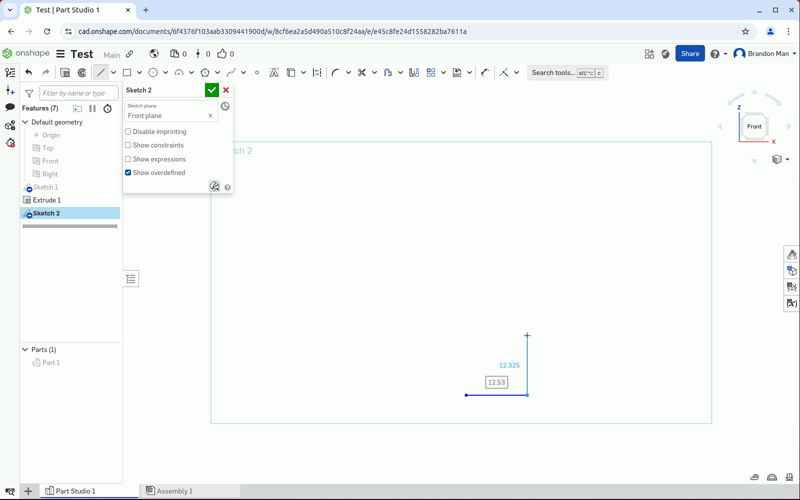
key_up(shift)
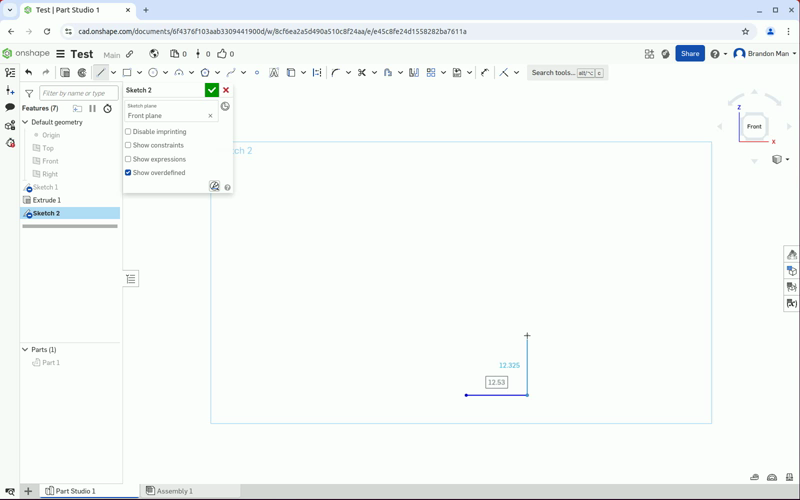
key_down(shift)
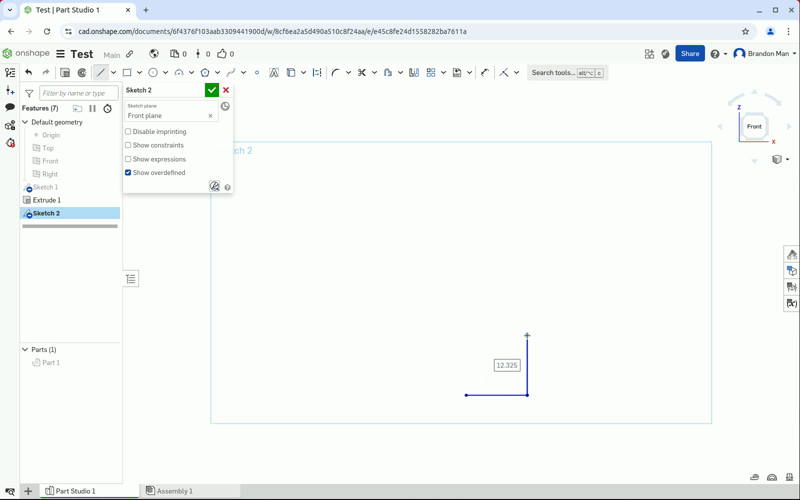
mouse_move(466, 335)
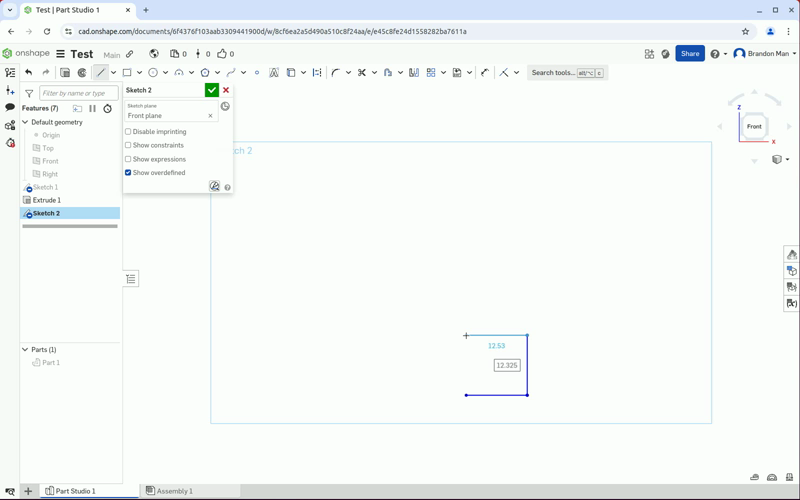
click(466, 335)
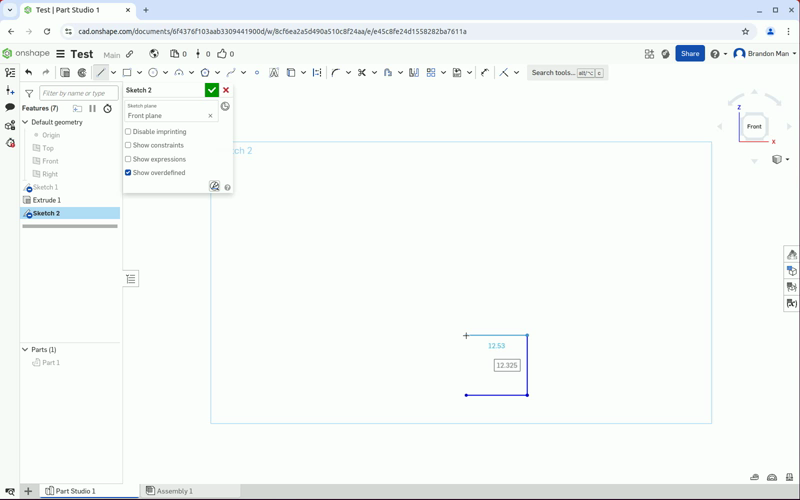
key_up(shift)
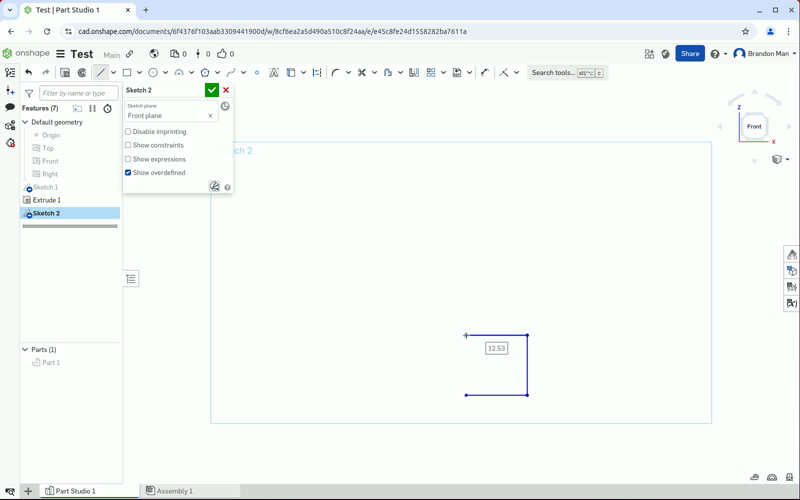
key_down(shift)
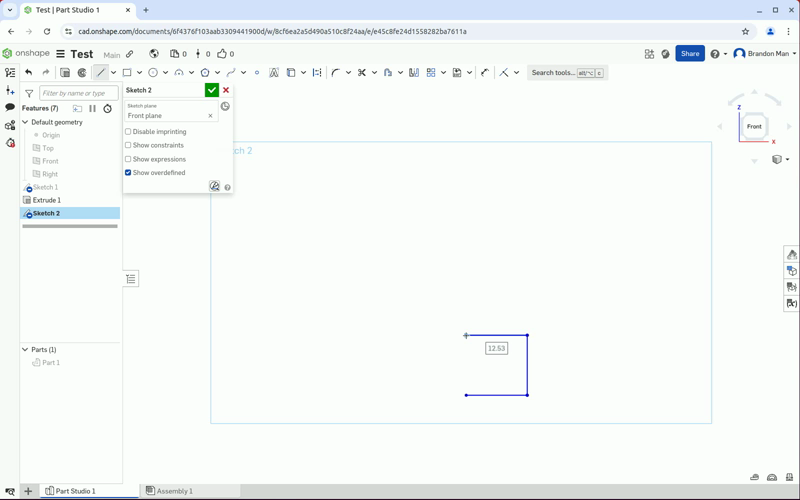
mouse_move(466, 395)
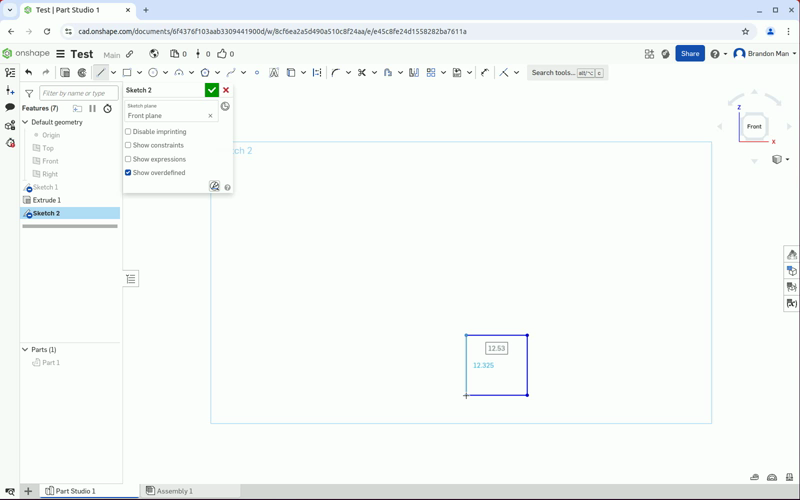
key_up(shift)
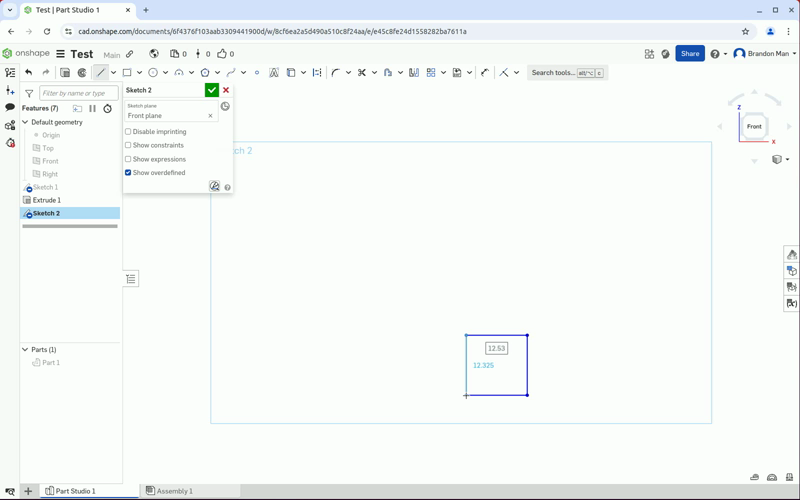
click(466, 395)
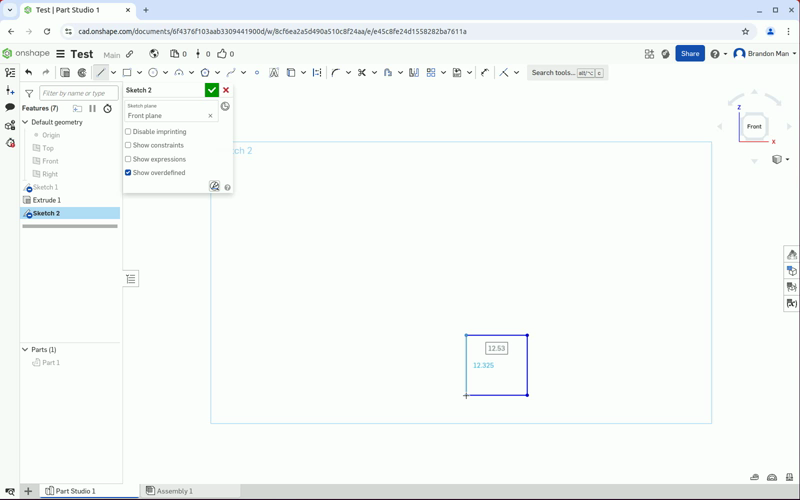
key(esc)
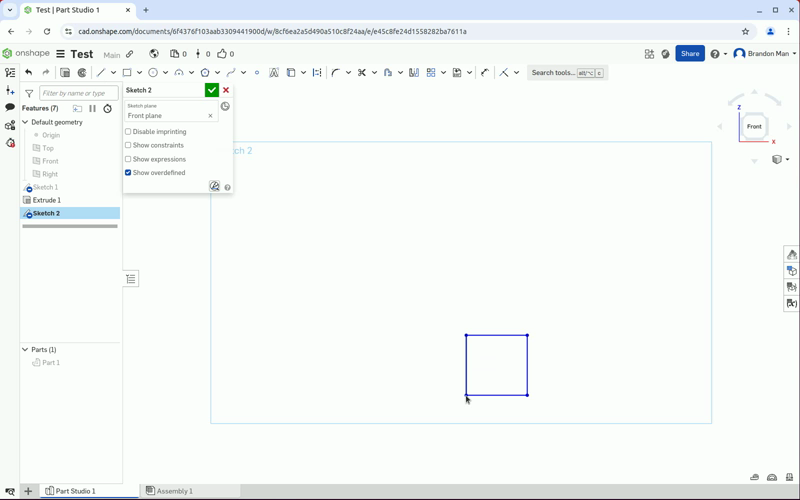
mouse_move(501, 339)
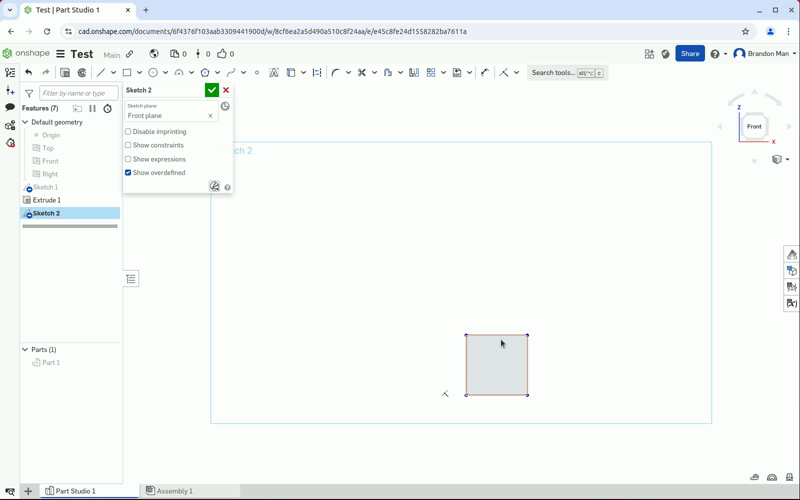
click(501, 339)
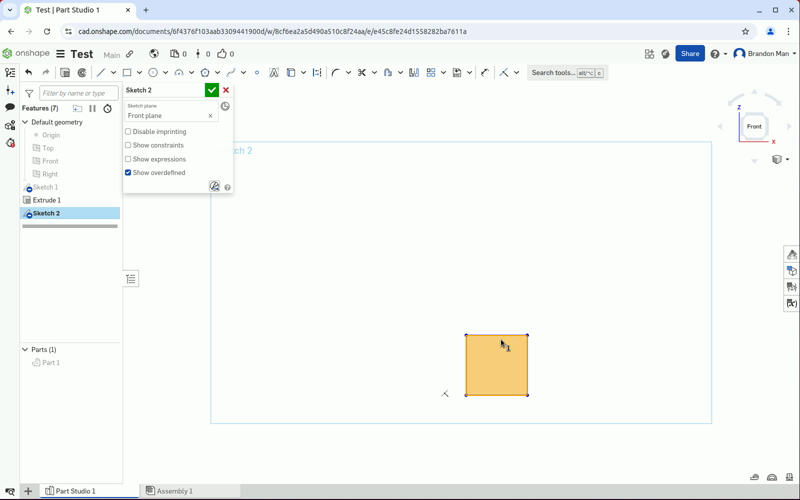
mouse_move(73, 352)
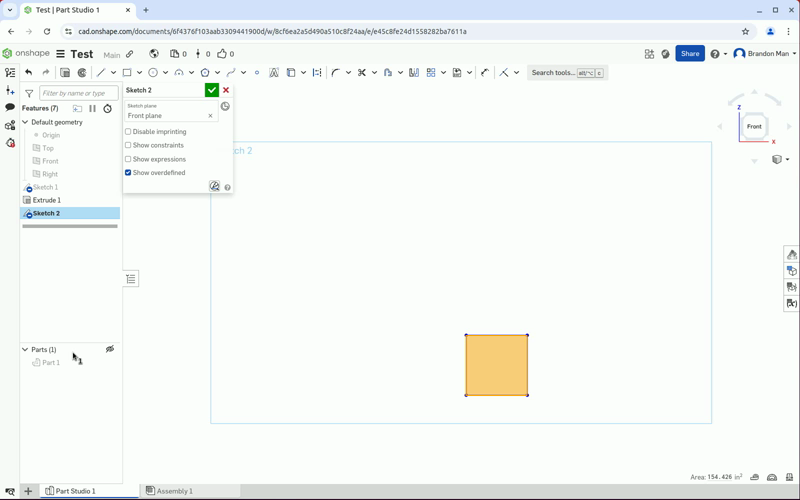
key(shift+y)
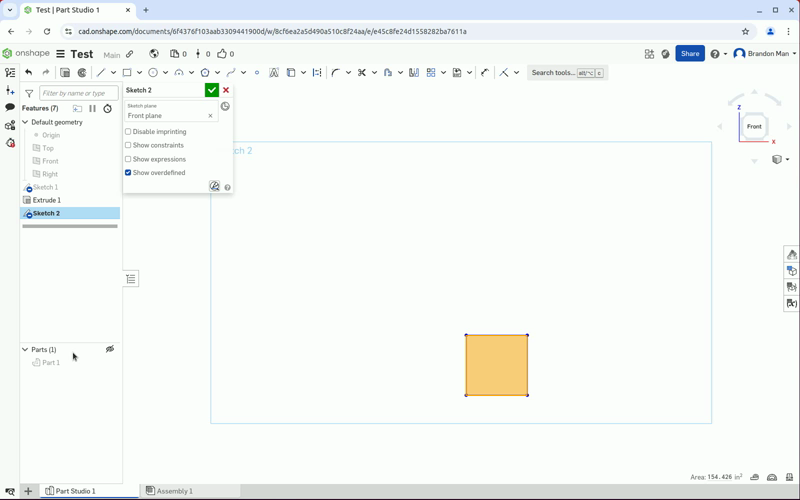
key(shift+e)
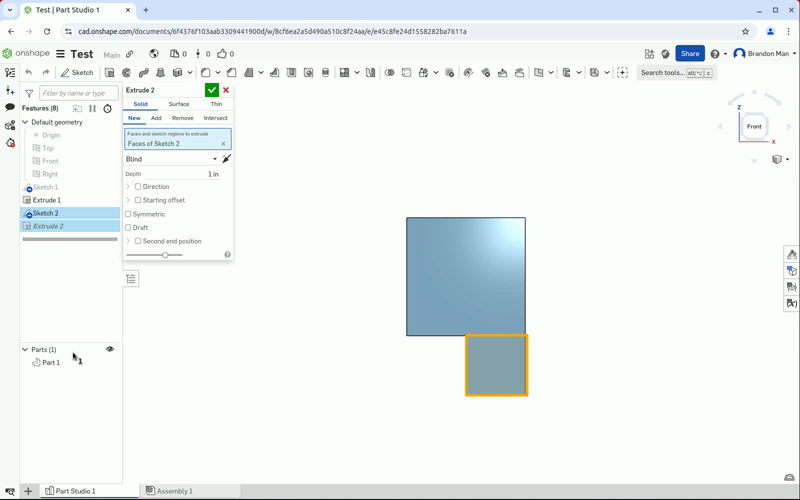
mouse_move(143, 106)
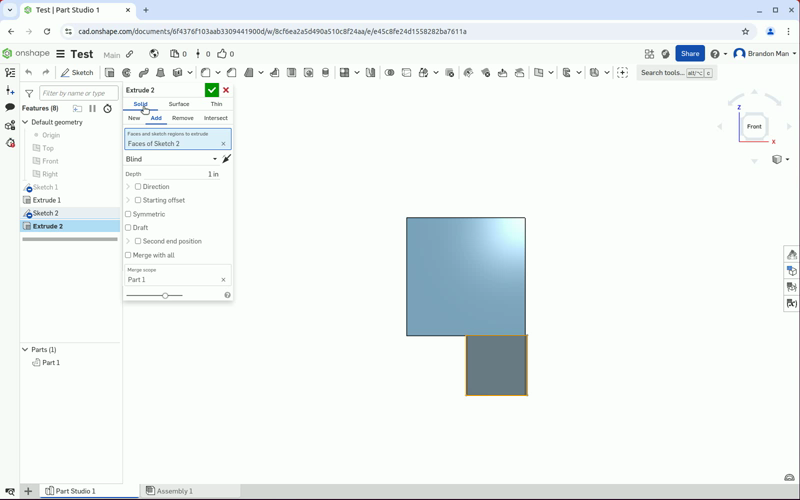
click(143, 106)
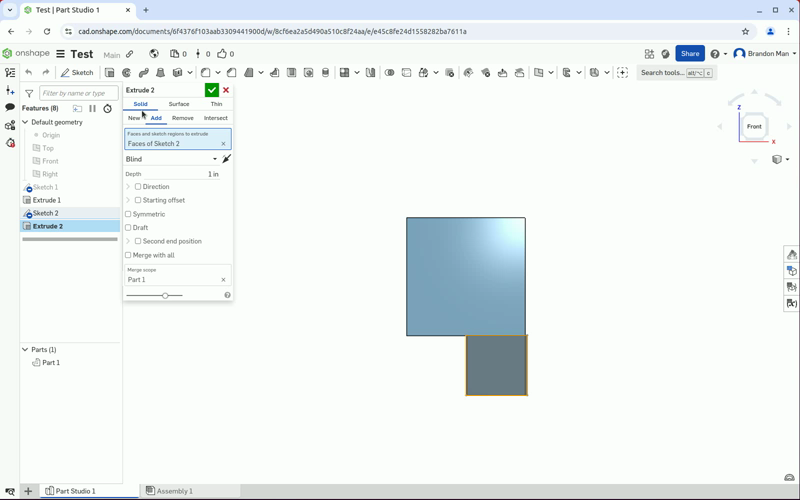
mouse_move(137, 120)
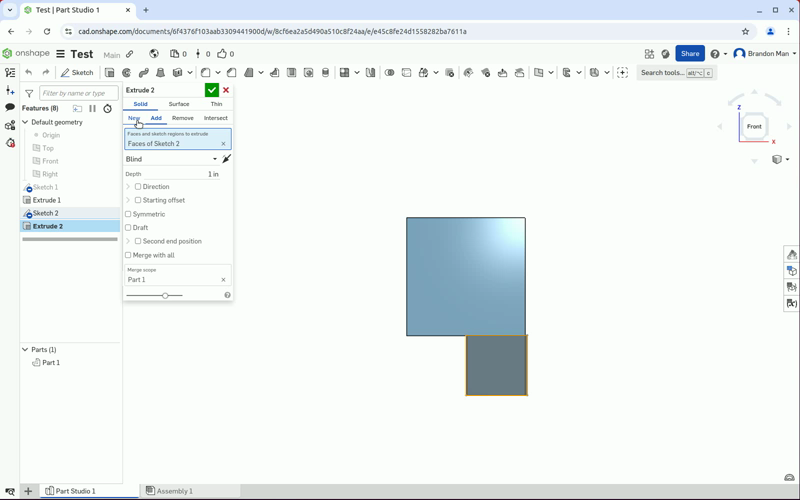
click(137, 120)
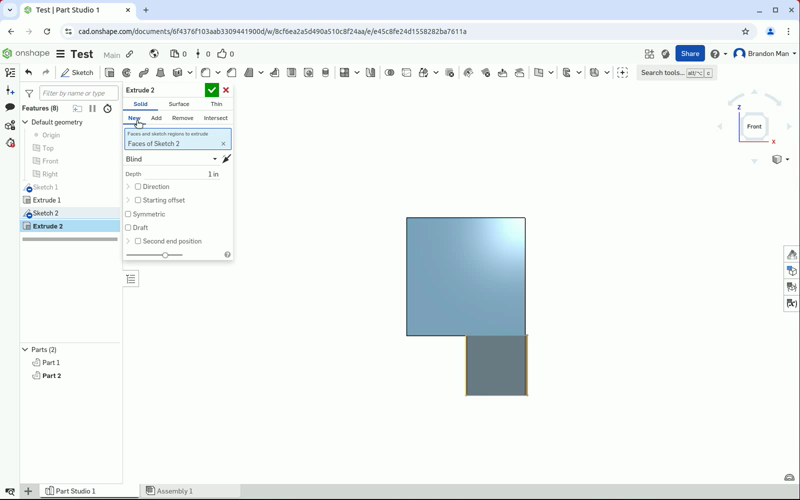
key(tab, 4)
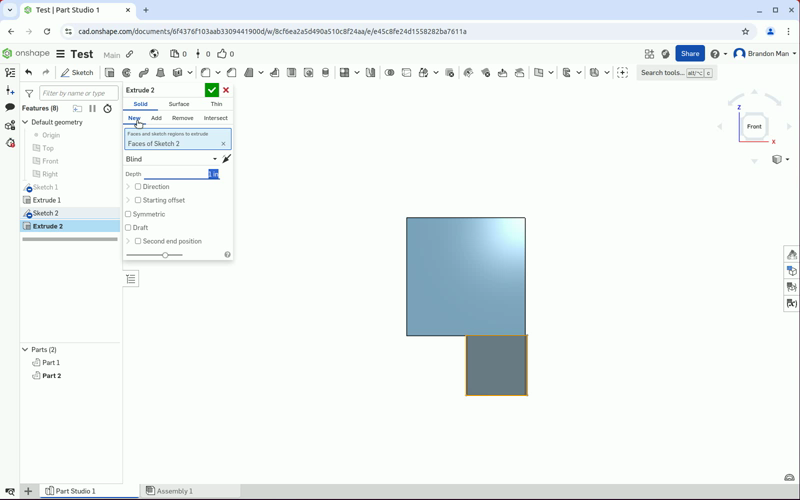
text(-12.276)
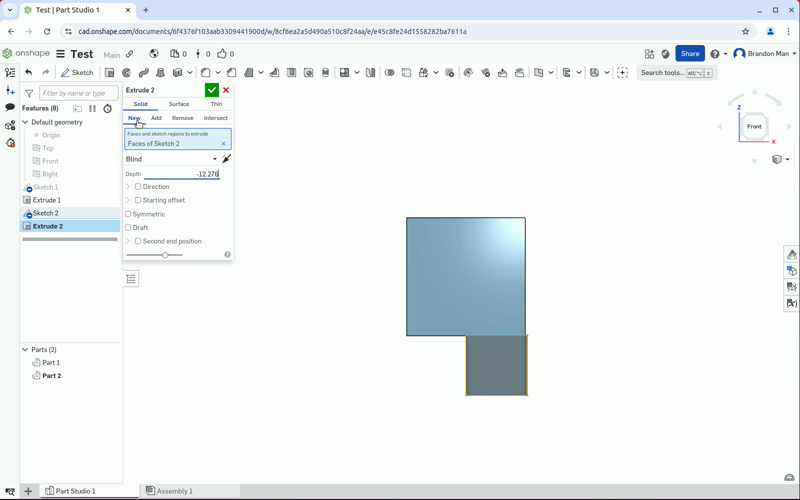
key(enter)
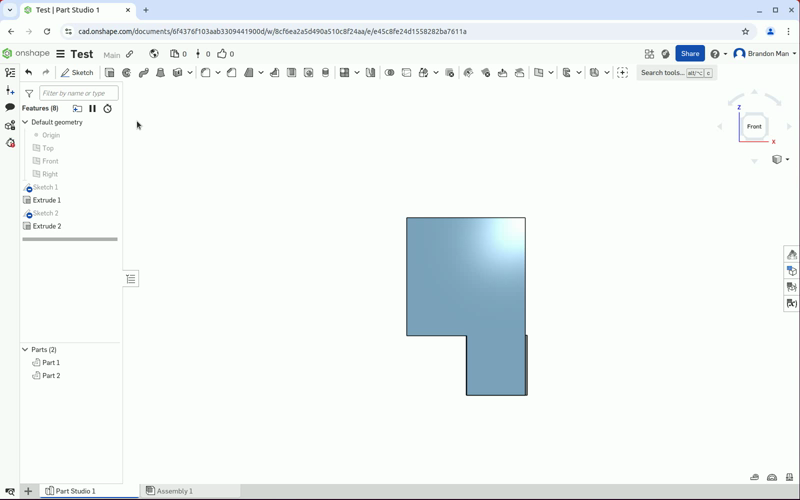
key(shift+h)
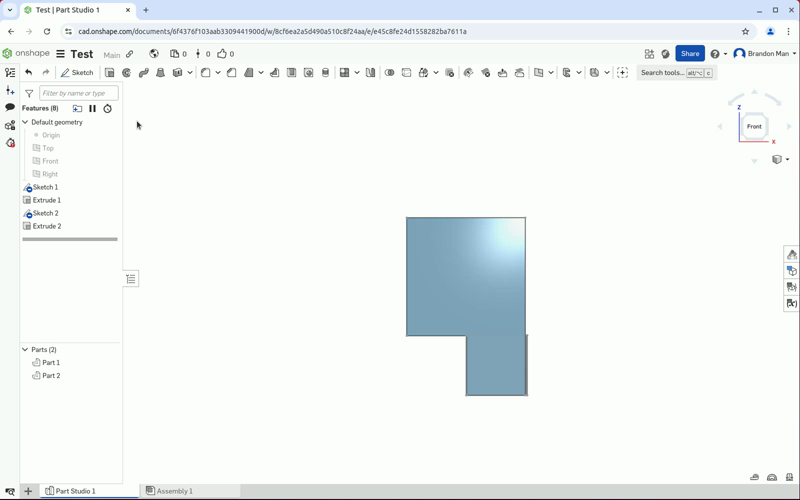
key(shift+h)
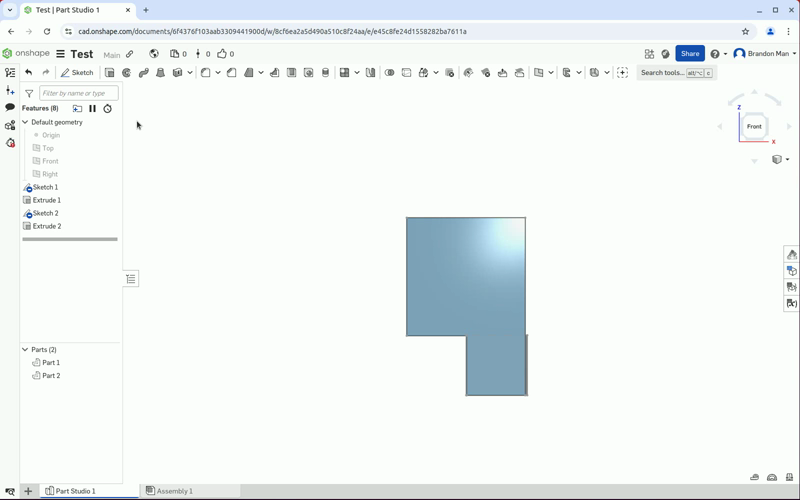
key(shift+7)
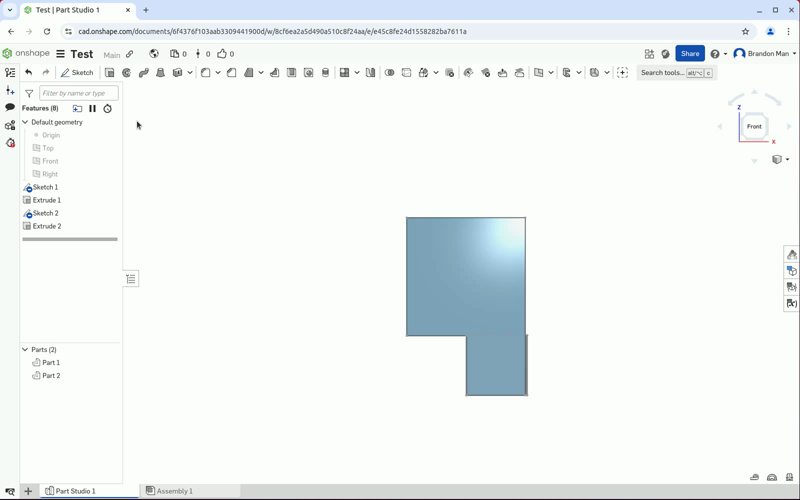
key(left, 2)
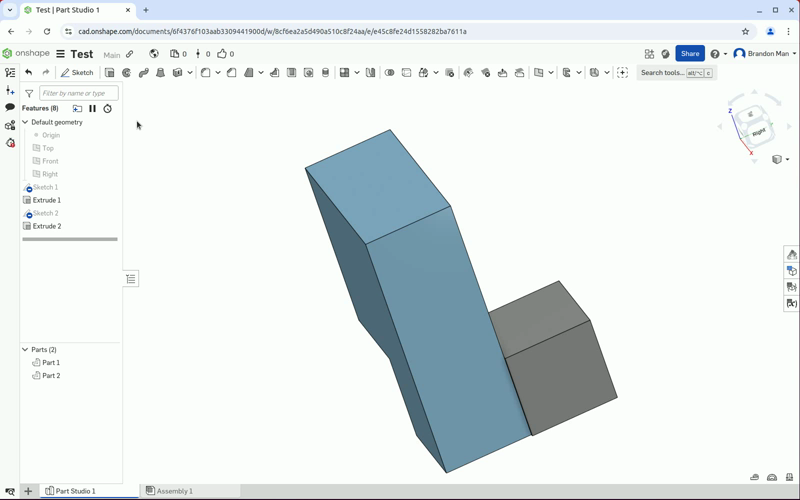
key(down, 2)
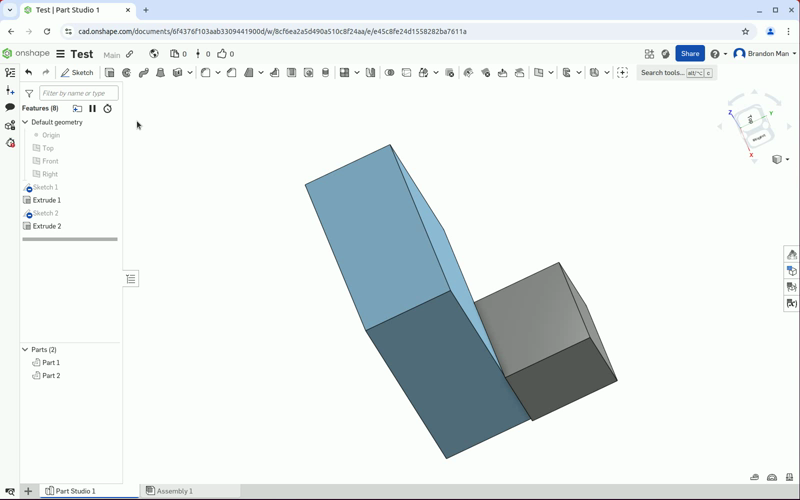
key(up, 2)
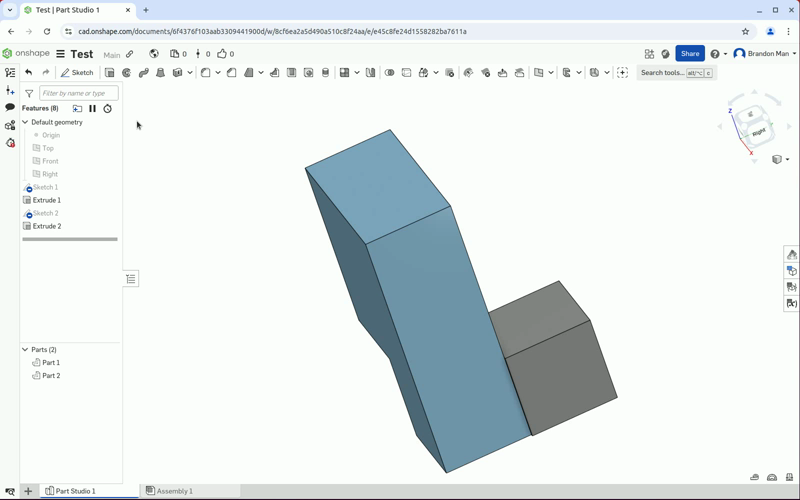
key(right, 2)
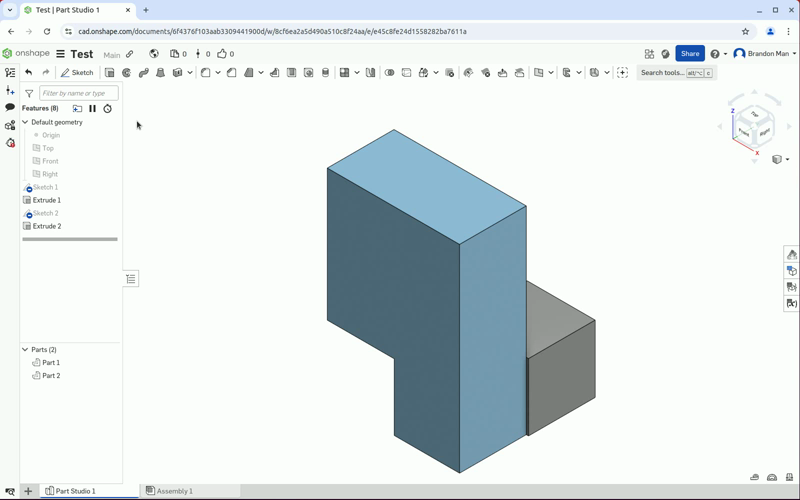
mouse_move(73, 189)
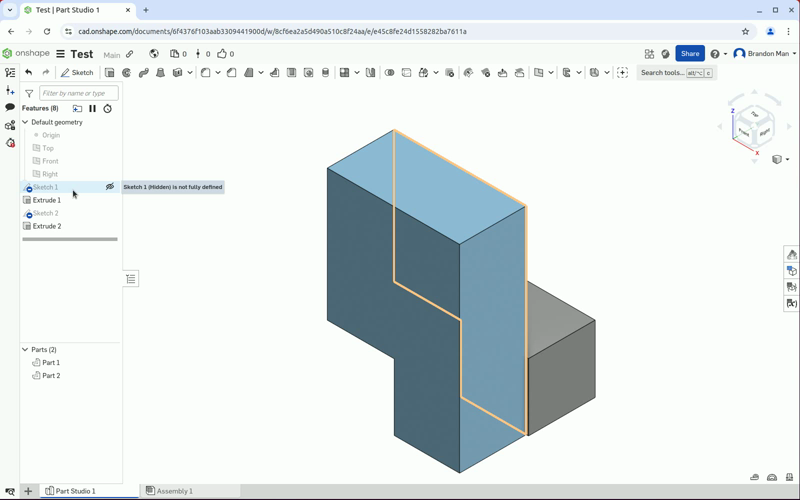
click(73, 189)